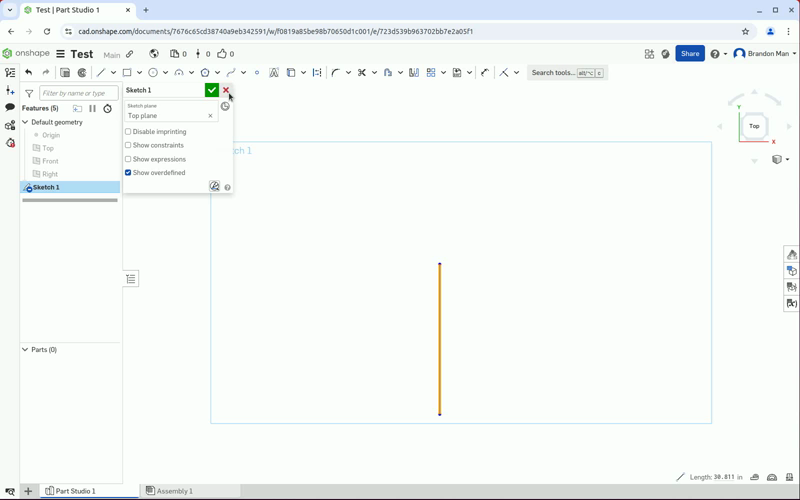
key(shift+h)
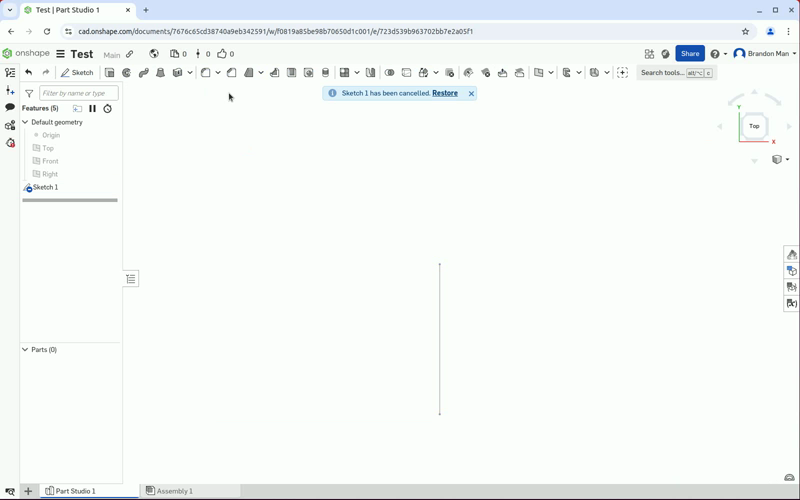
key(shift+s)
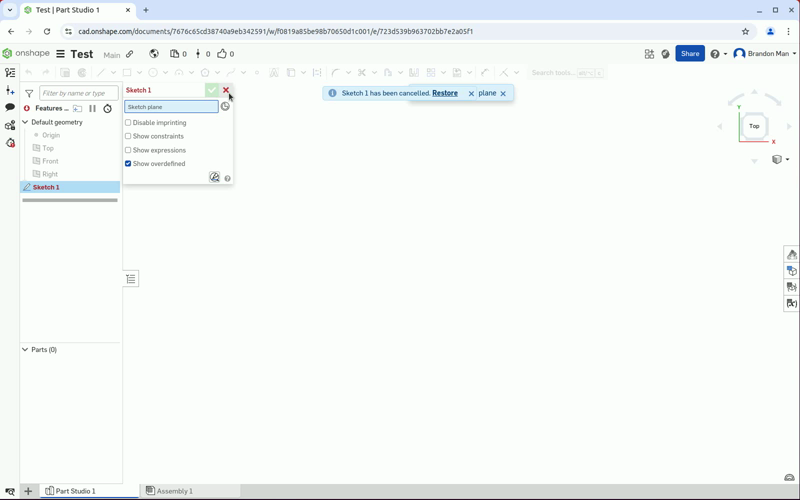
mouse_move(73, 150)
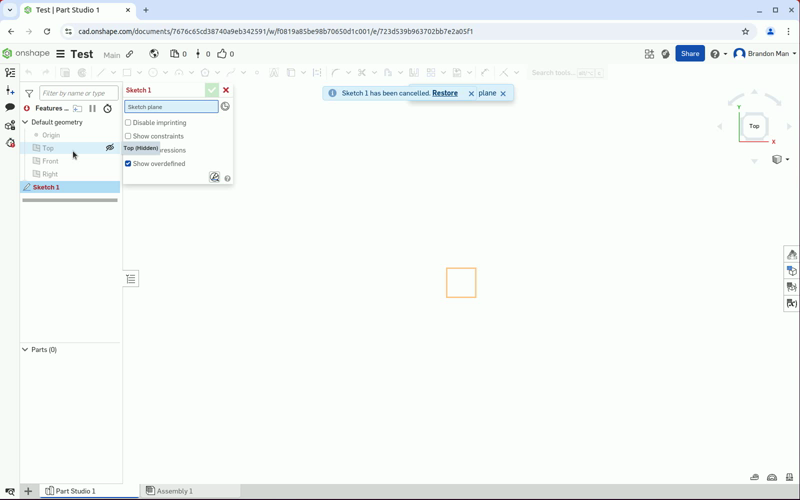
click(73, 150)
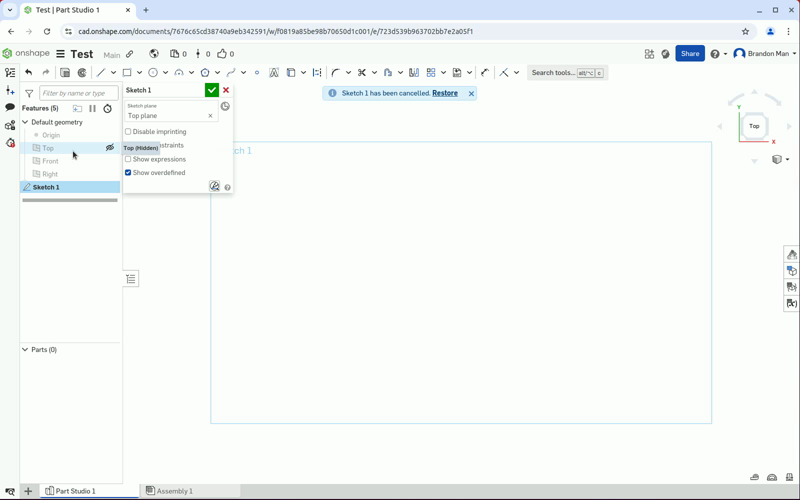
mouse_move(73, 352)
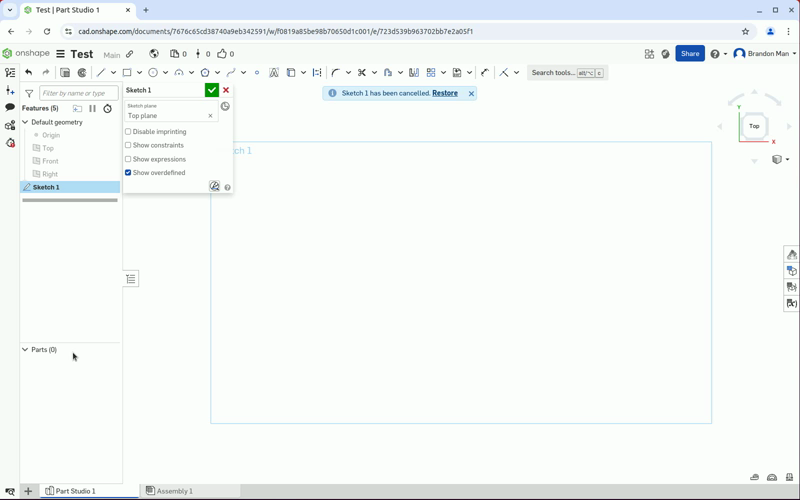
key(y)
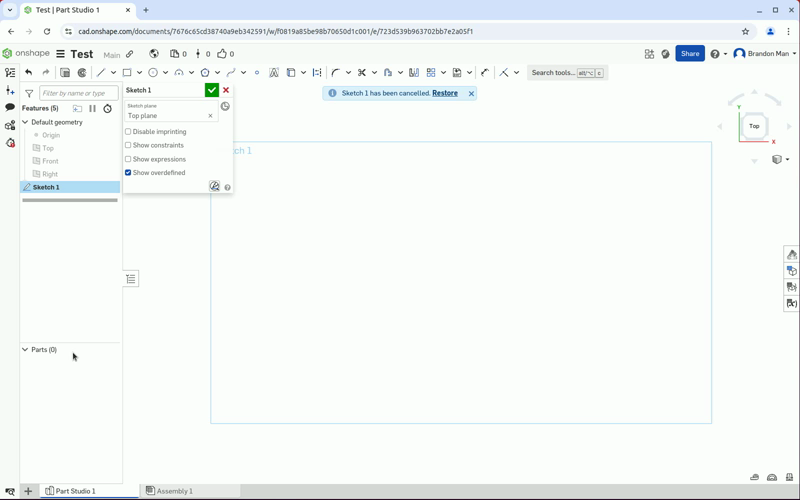
key(l)
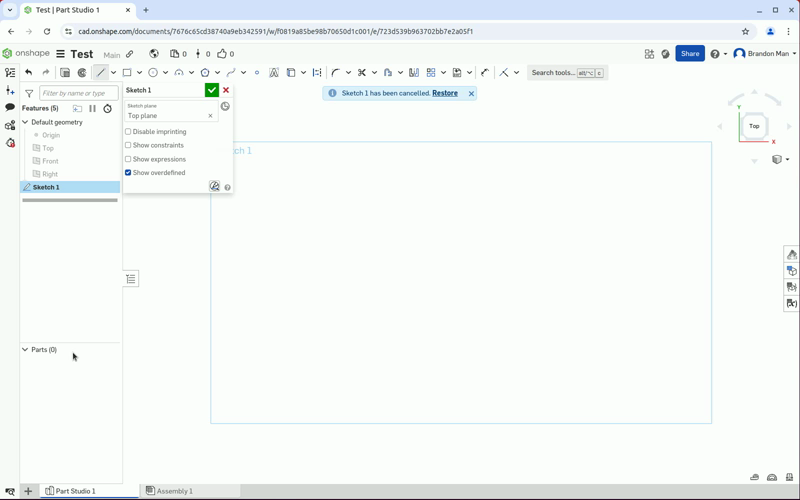
key_down(shift)
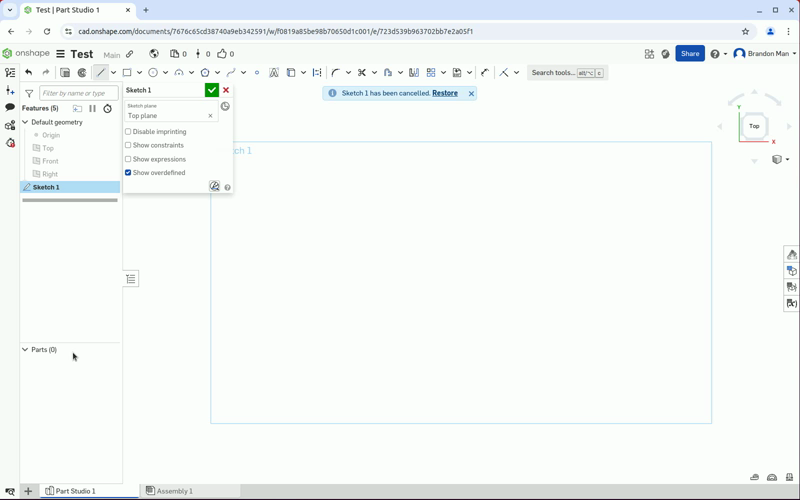
mouse_move(437, 307)
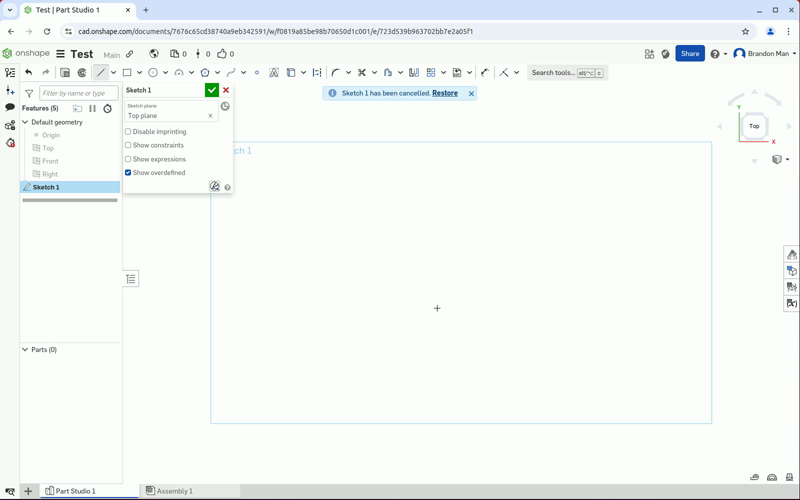
click(437, 307)
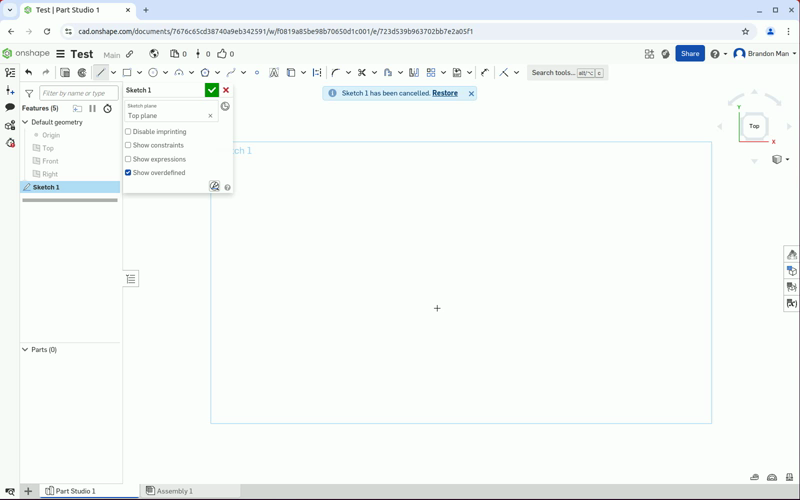
key_up(shift)
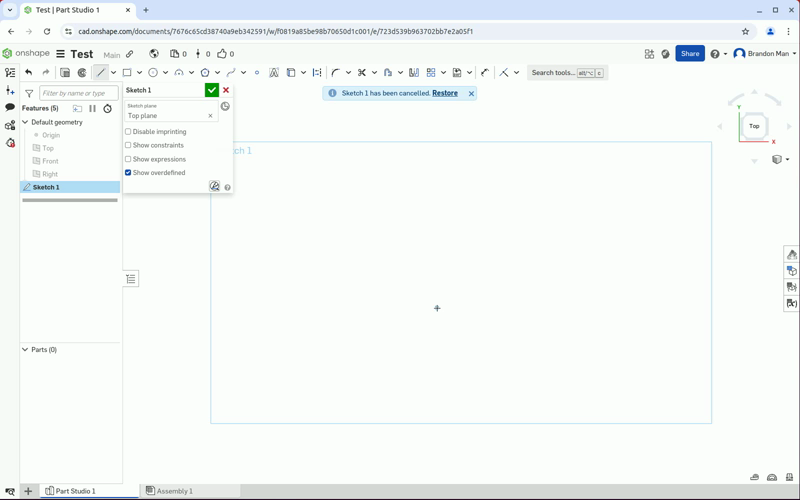
key_down(shift)
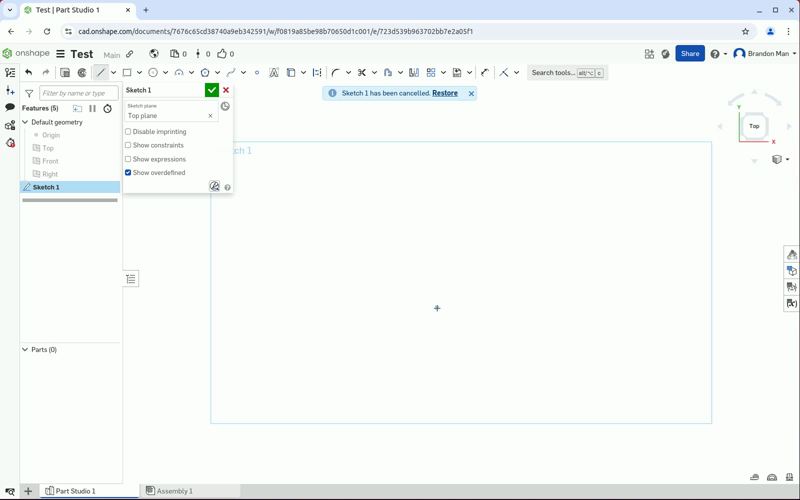
mouse_move(467, 307)
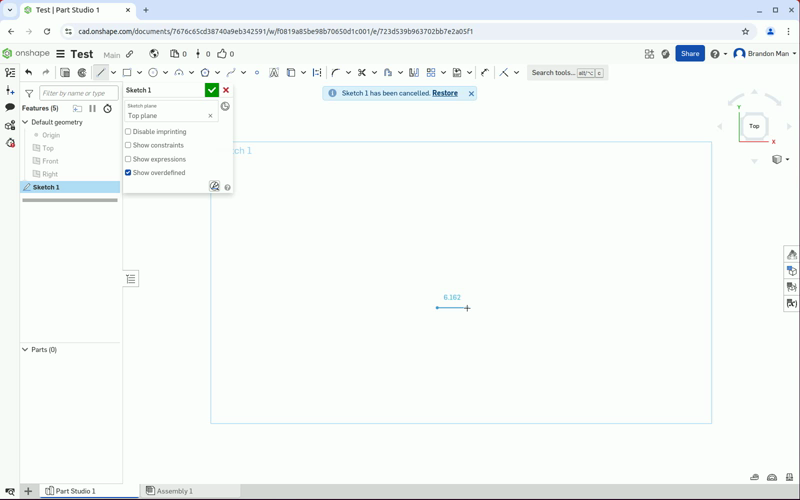
mouse_move(487, 307)
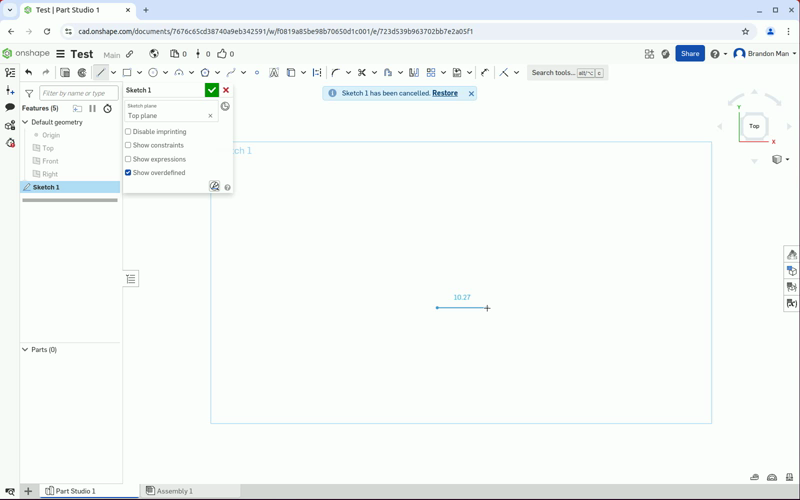
click(487, 307)
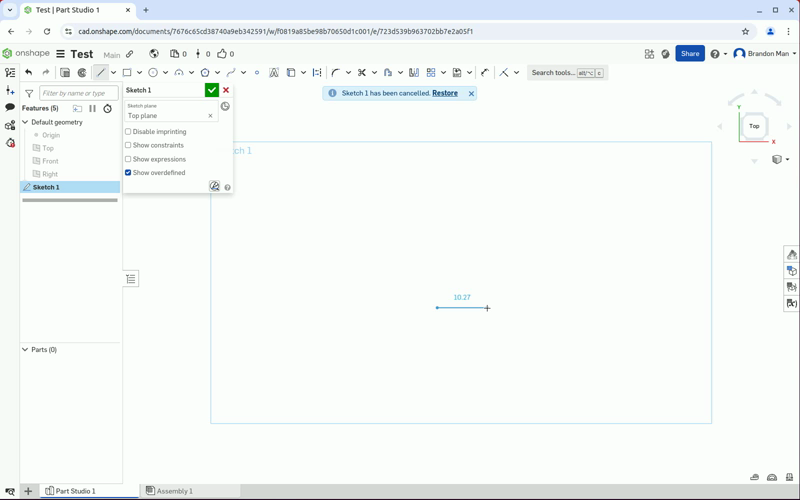
key_up(shift)
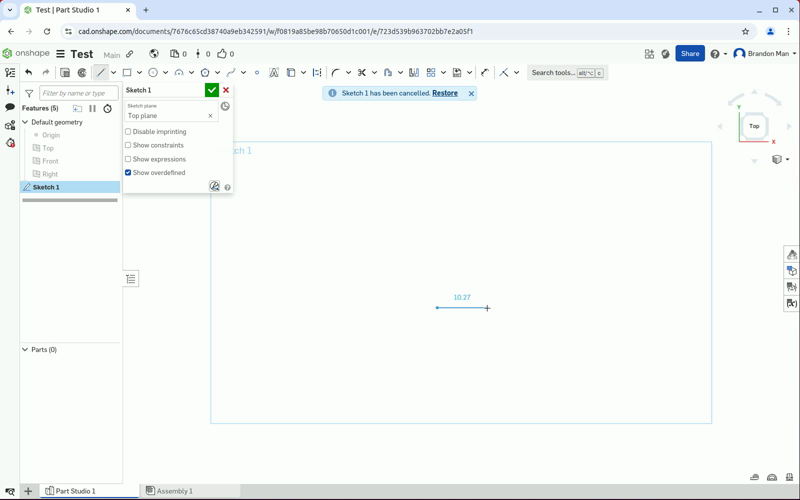
key_down(shift)
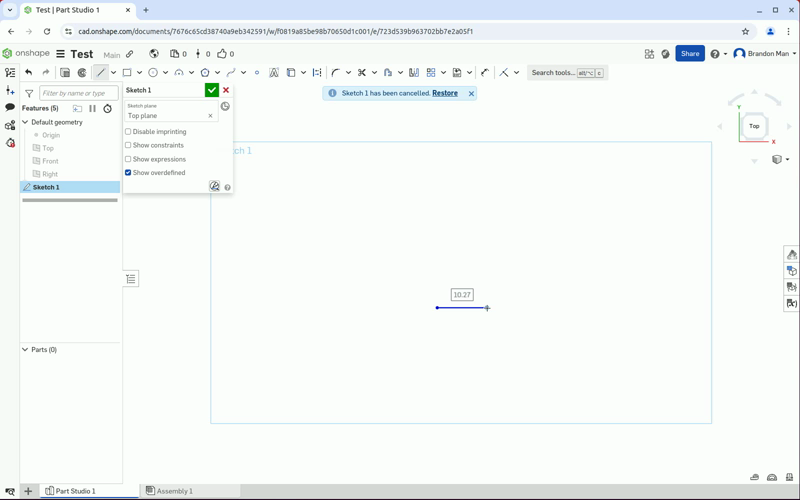
mouse_move(517, 307)
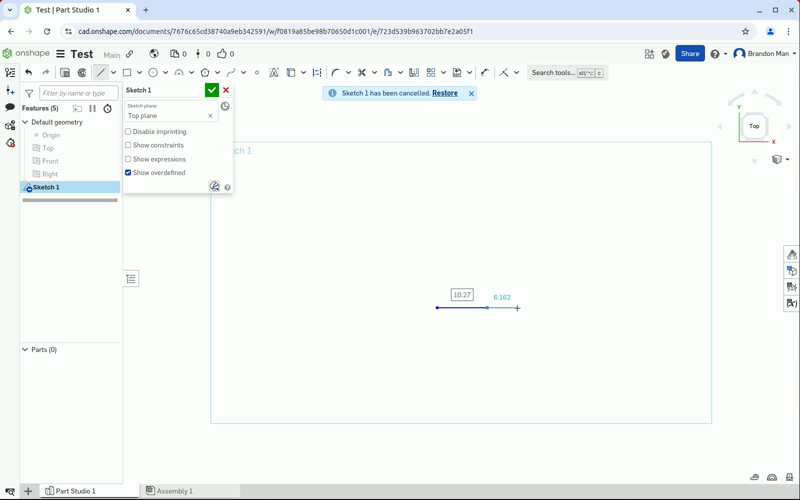
mouse_move(487, 257)
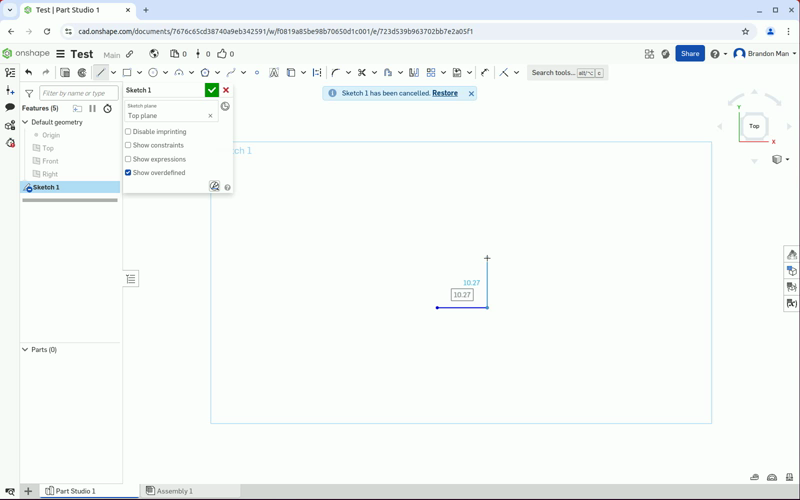
click(487, 257)
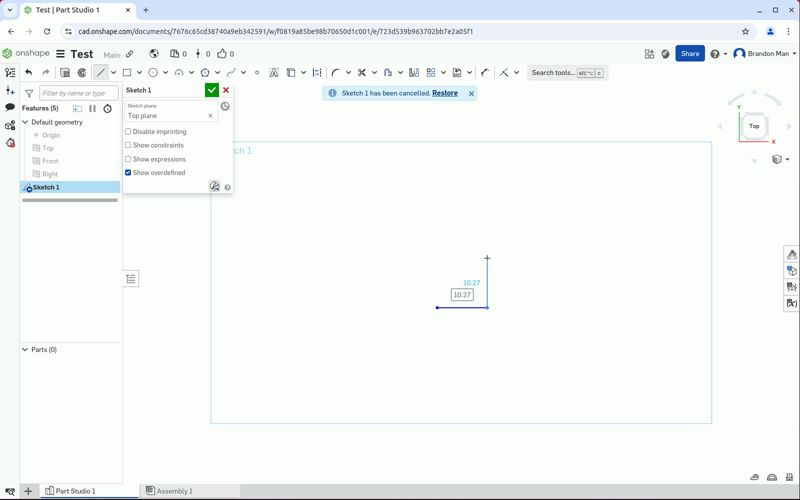
key_up(shift)
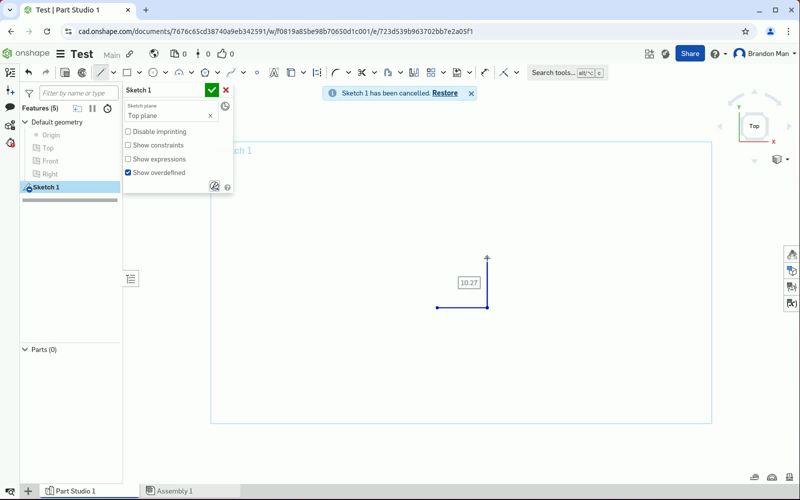
key_down(shift)
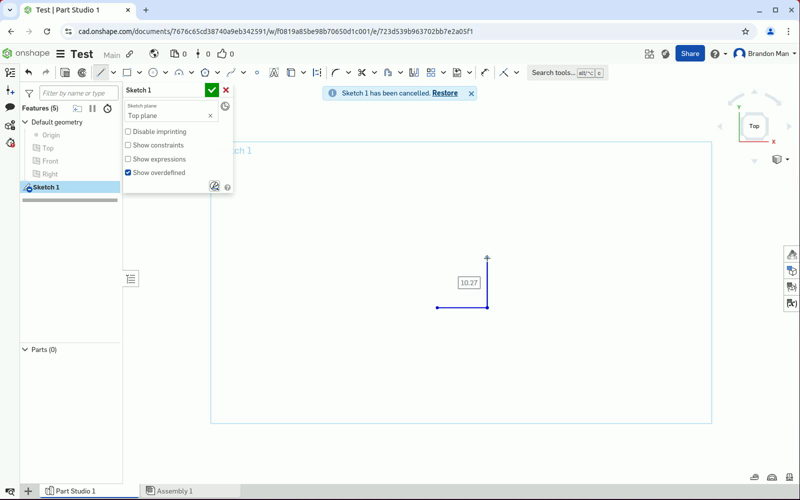
mouse_move(517, 257)
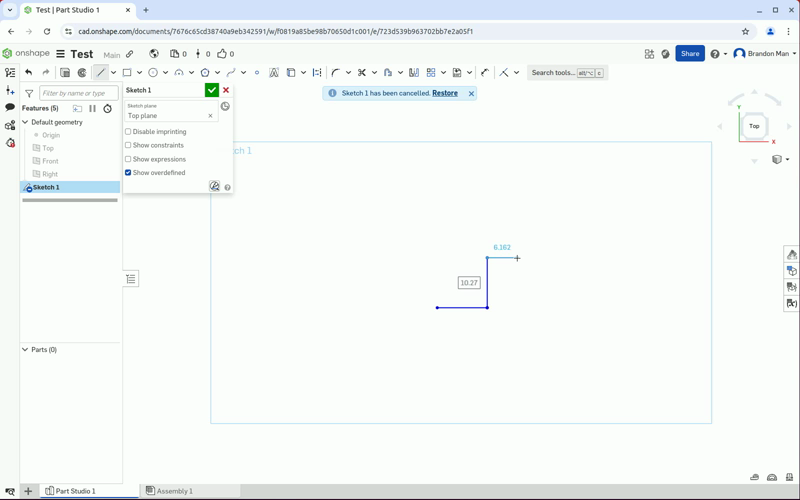
mouse_move(437, 257)
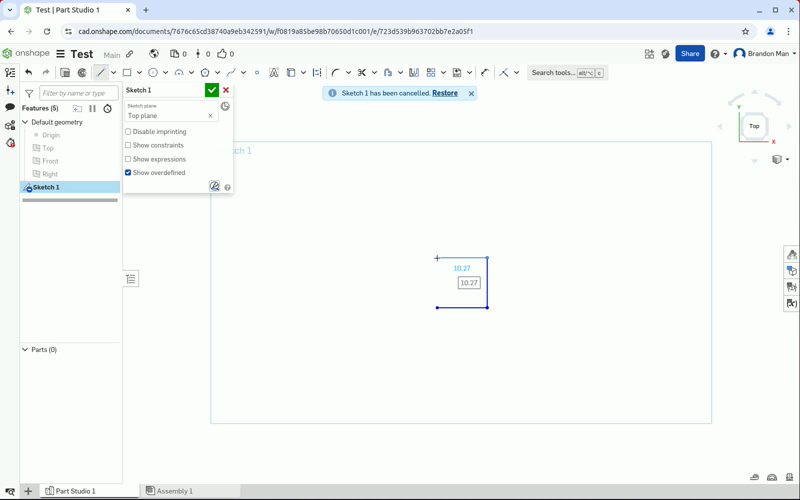
click(437, 257)
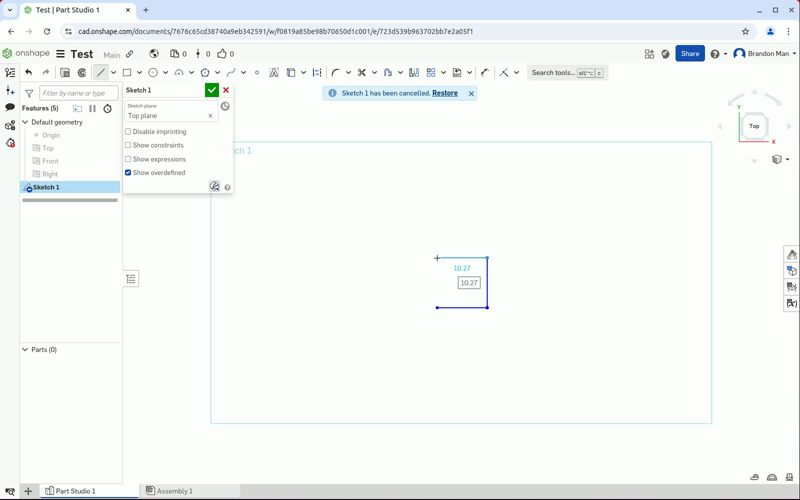
key_up(shift)
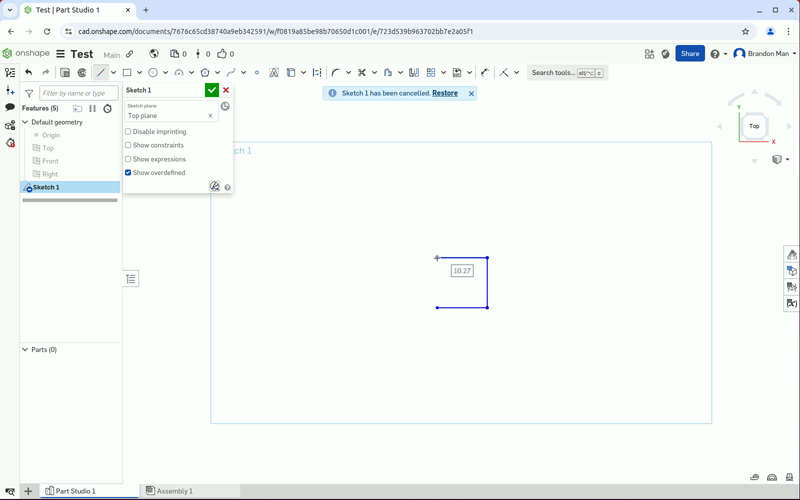
mouse_move(467, 257)
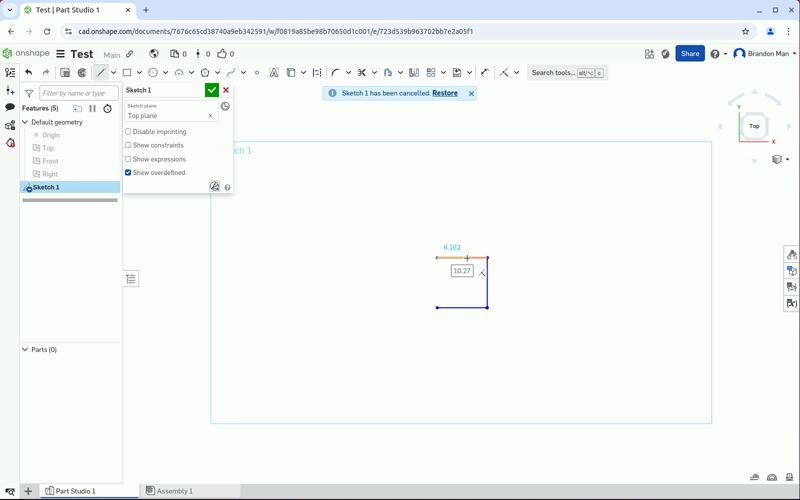
key_down(shift)
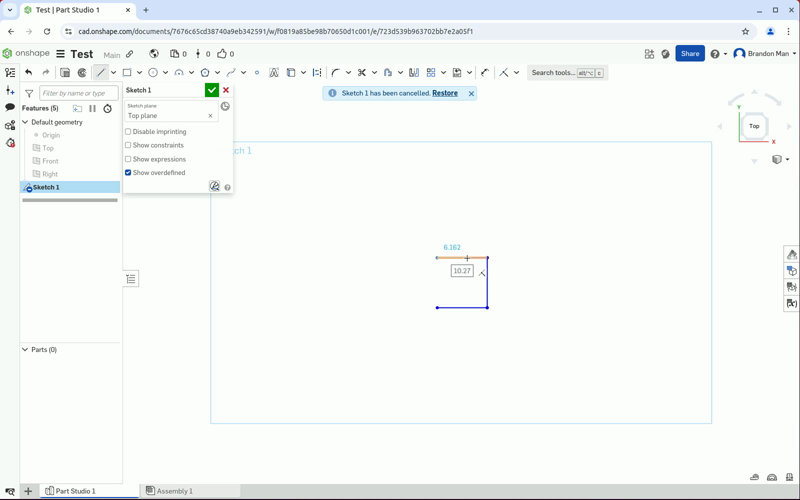
mouse_move(437, 307)
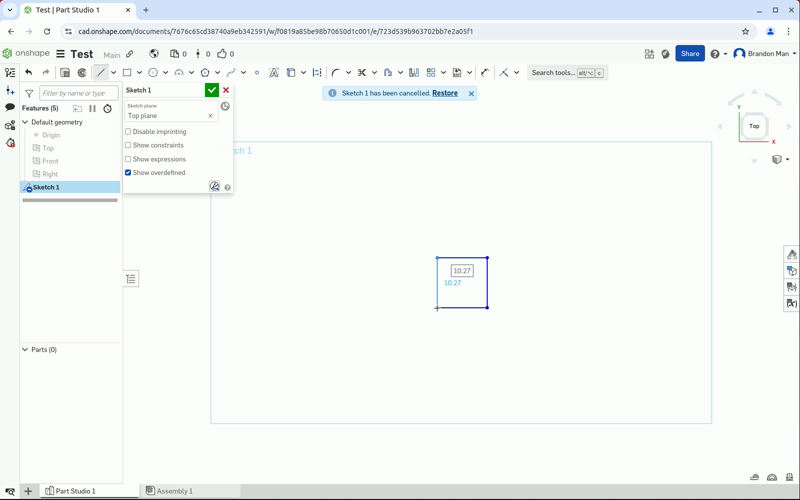
key_up(shift)
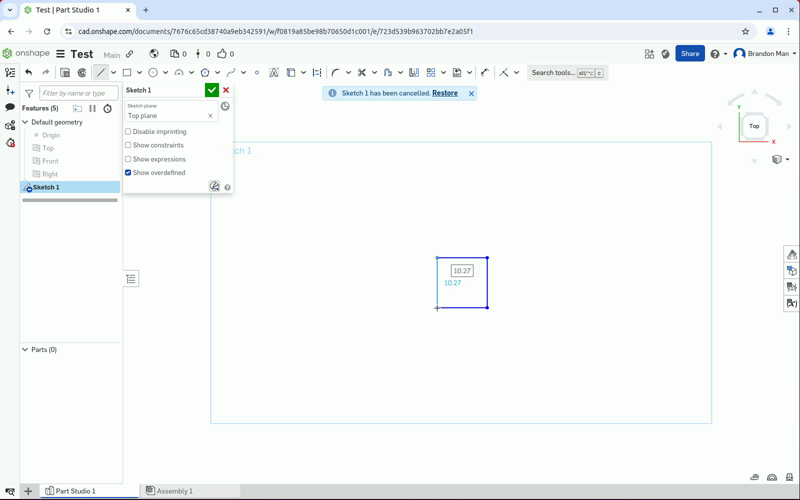
click(437, 307)
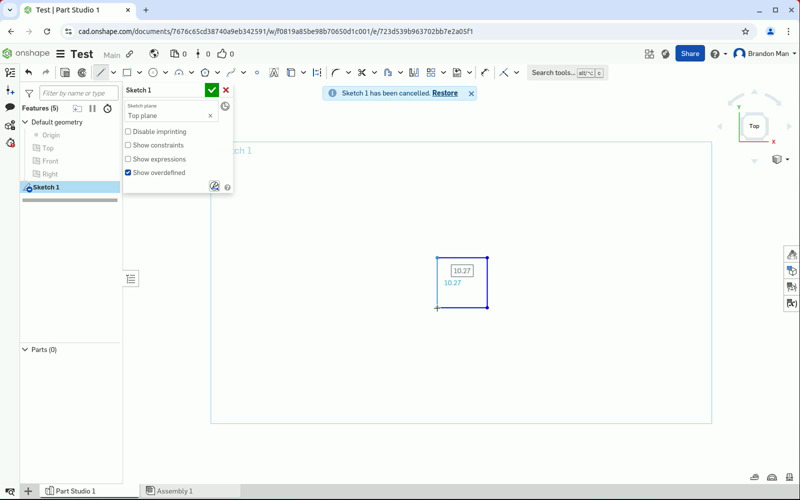
key(esc)
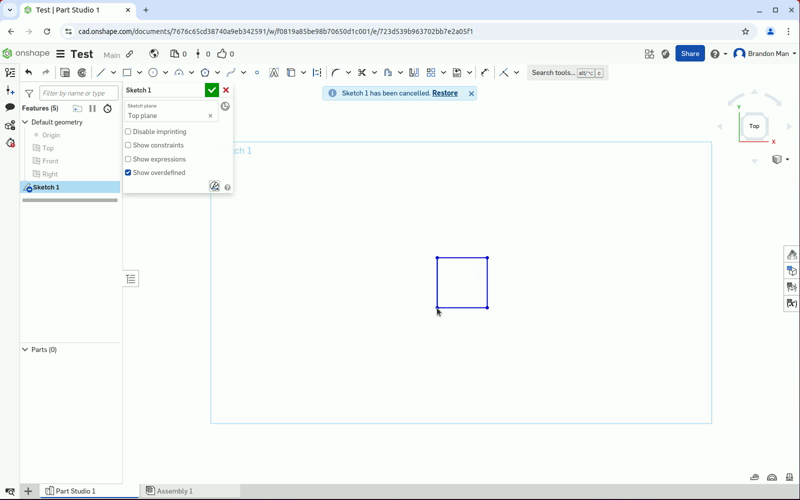
mouse_move(453, 283)
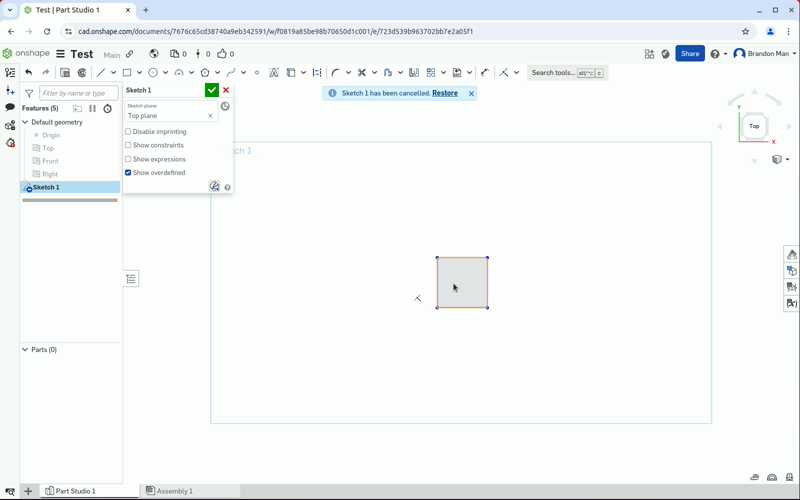
click(453, 283)
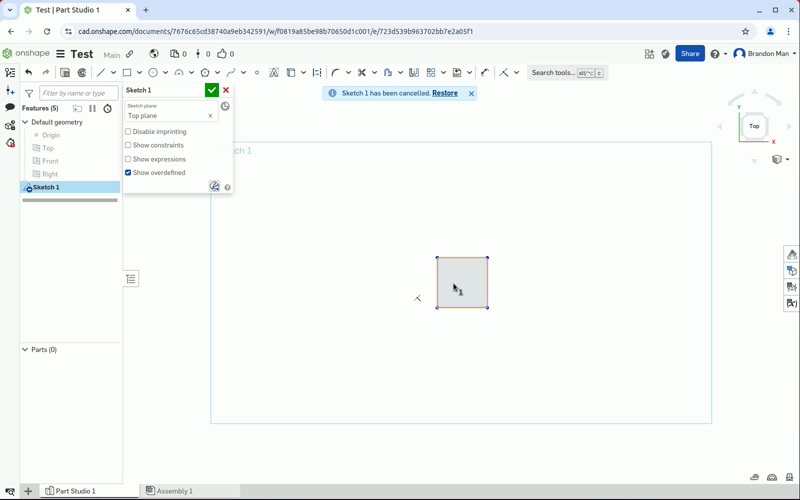
mouse_move(73, 352)
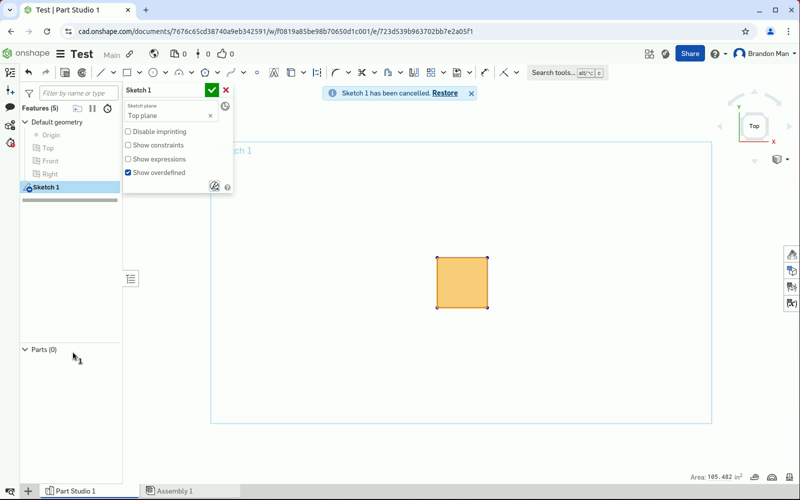
key(shift+y)
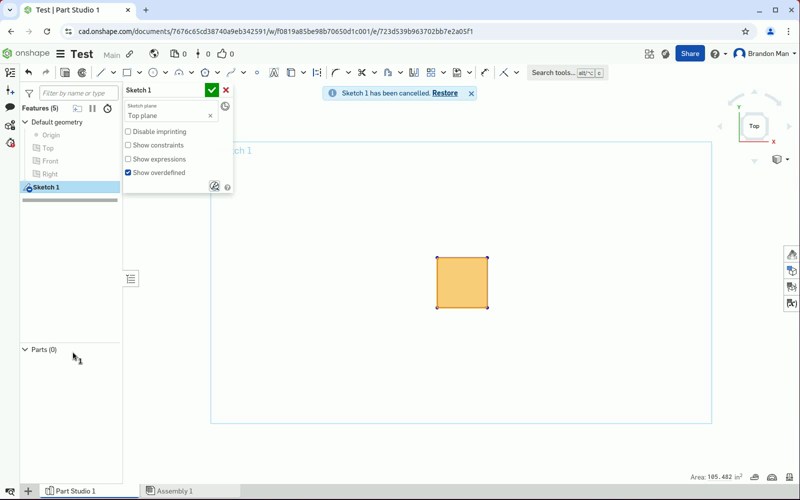
key(shift+e)
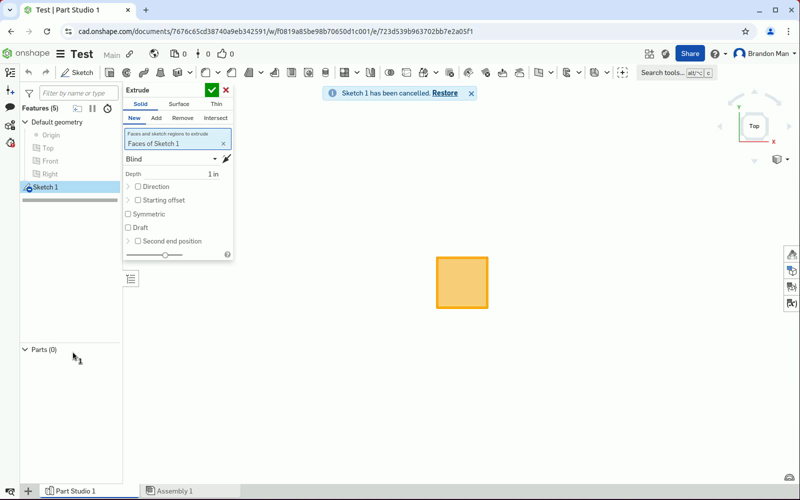
mouse_move(143, 106)
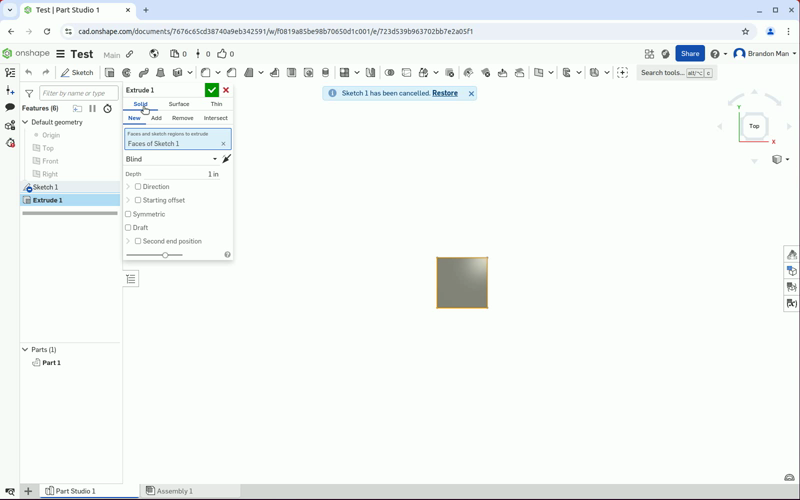
click(143, 106)
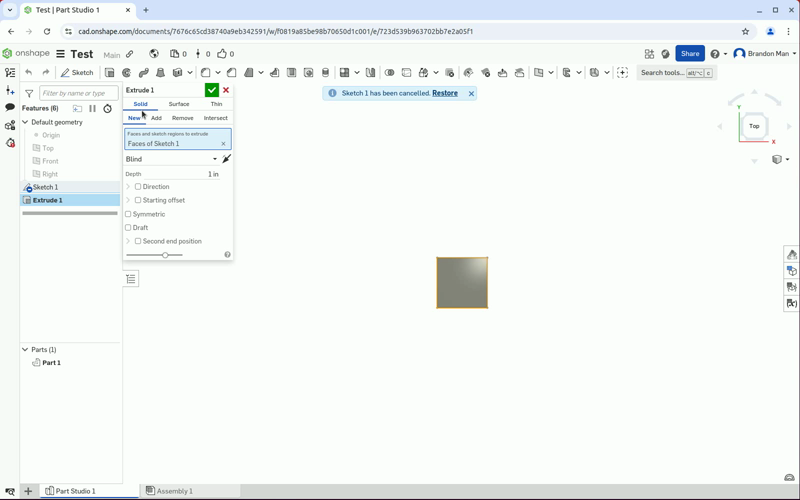
mouse_move(137, 120)
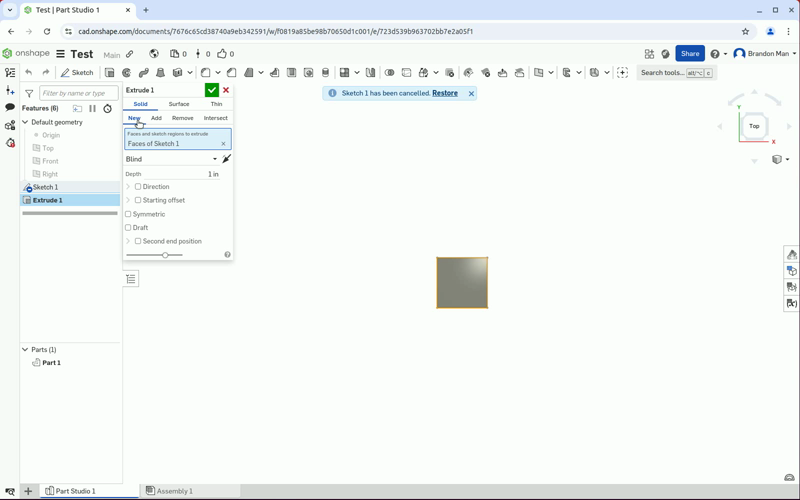
click(137, 120)
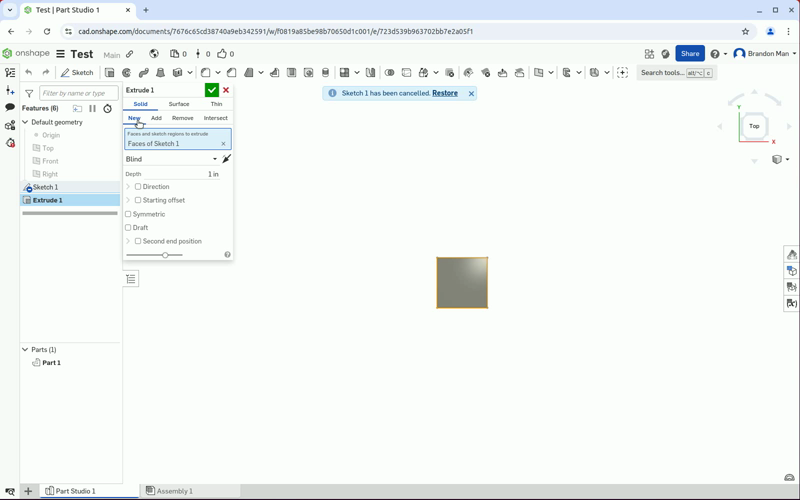
key(tab, 4)
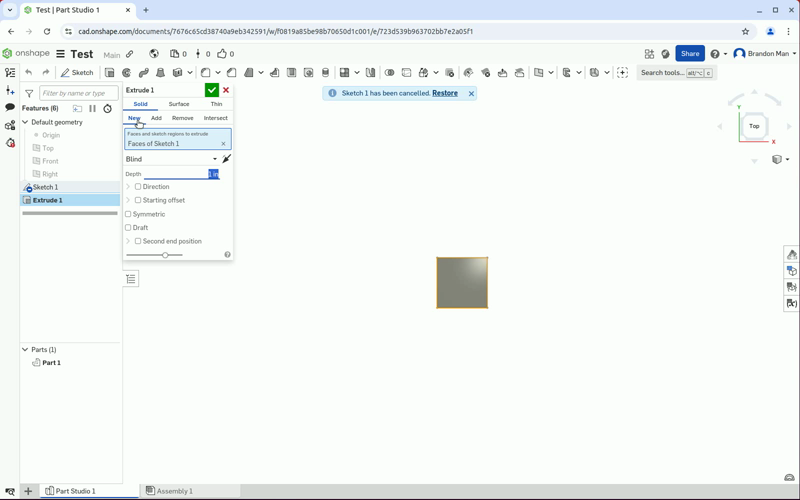
text(23.108)
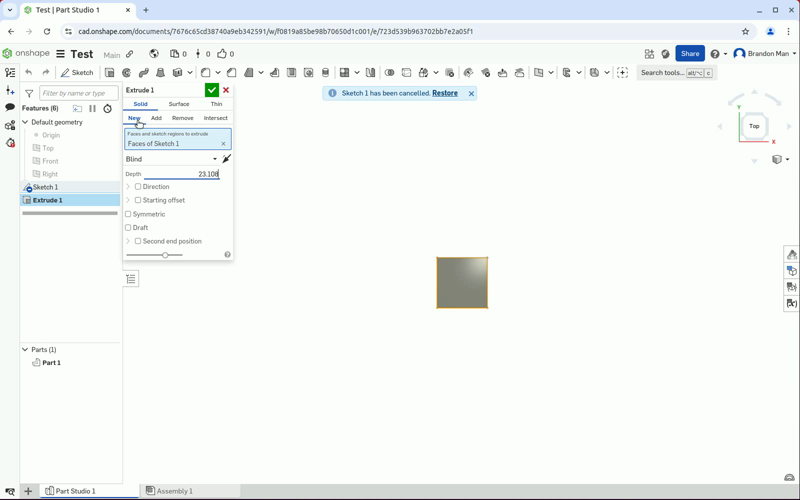
key(enter)
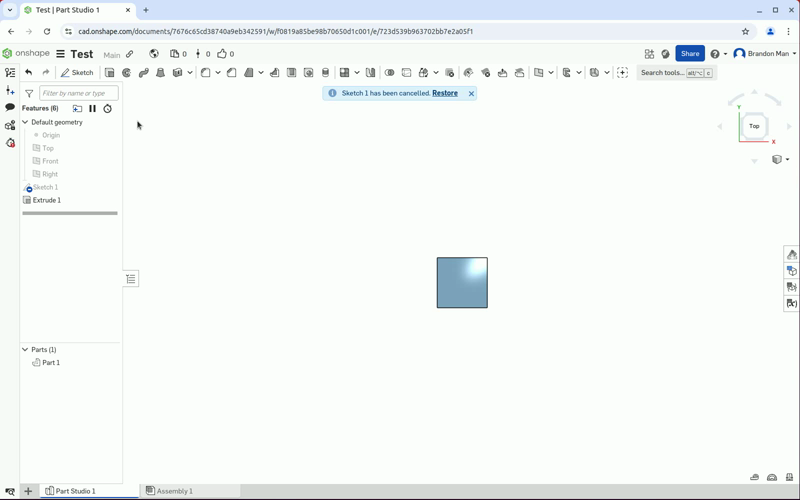
key(shift+h)
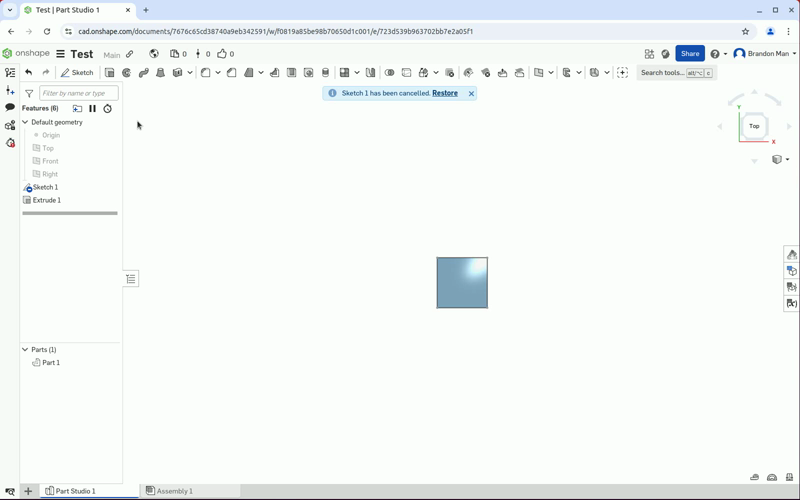
key(shift+h)
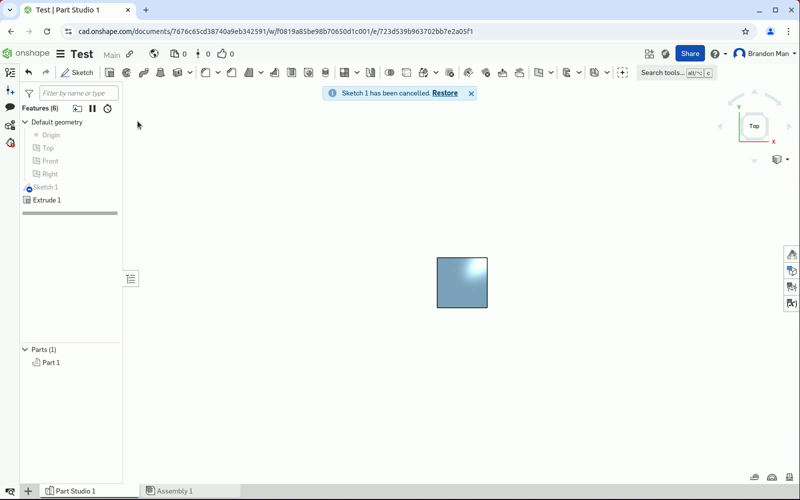
mouse_move(73, 189)
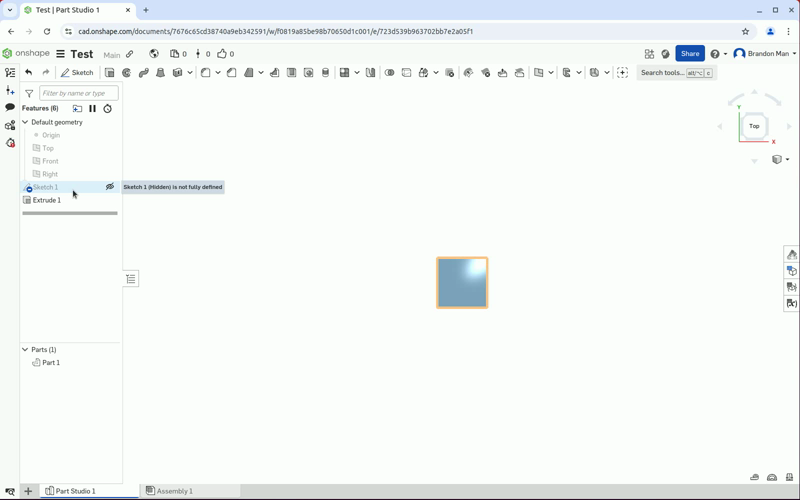
click(73, 189)
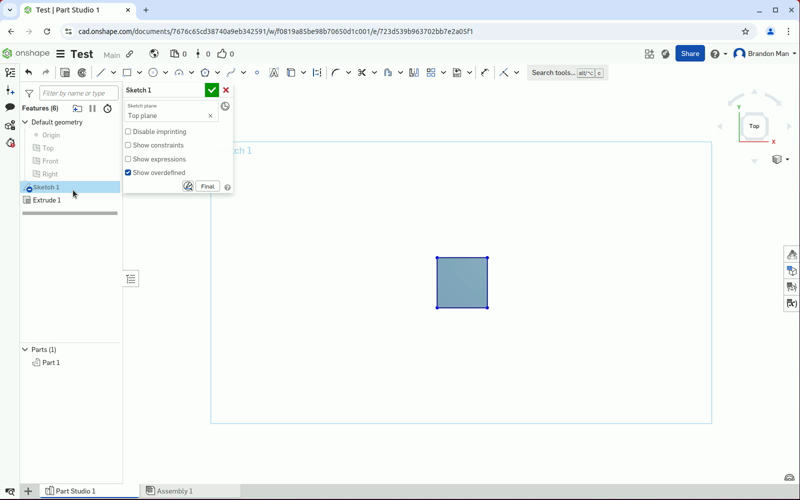
mouse_move(229, 92)
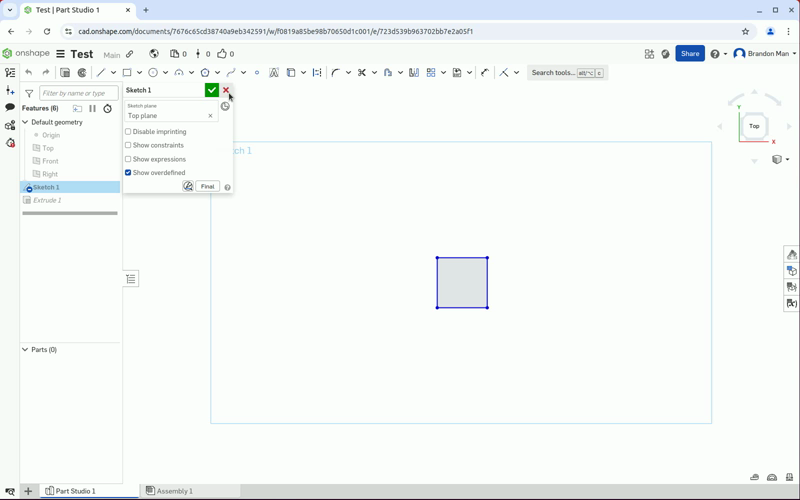
click(229, 92)
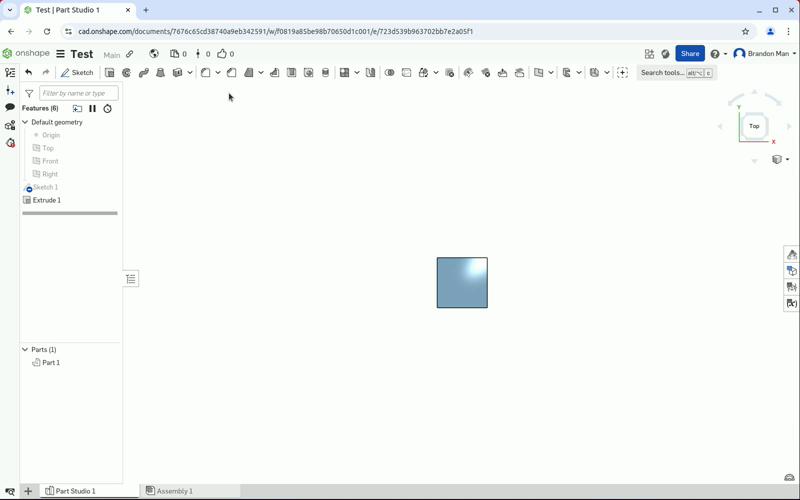
mouse_move(541, 75)
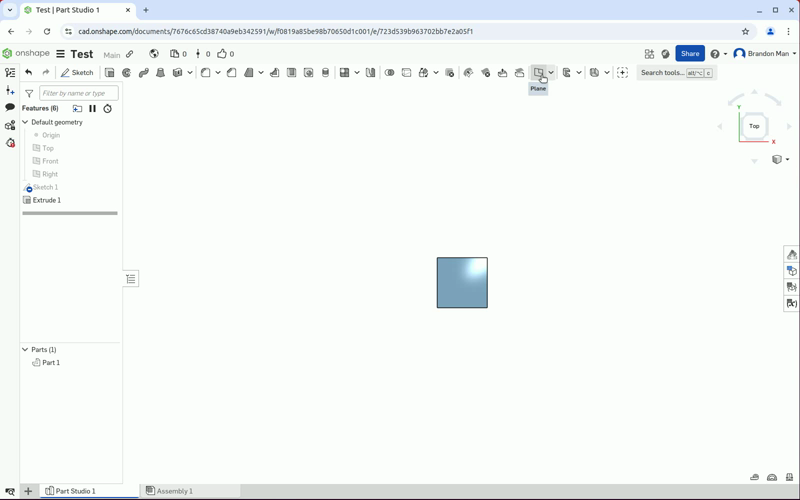
click(541, 75)
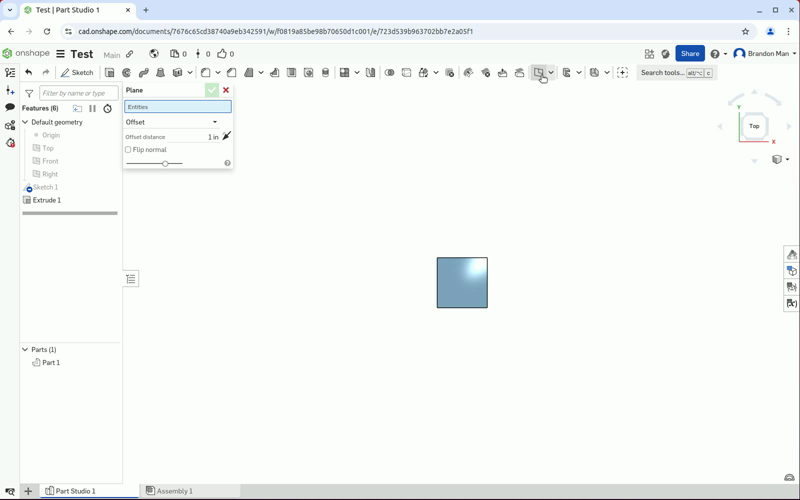
mouse_move(73, 150)
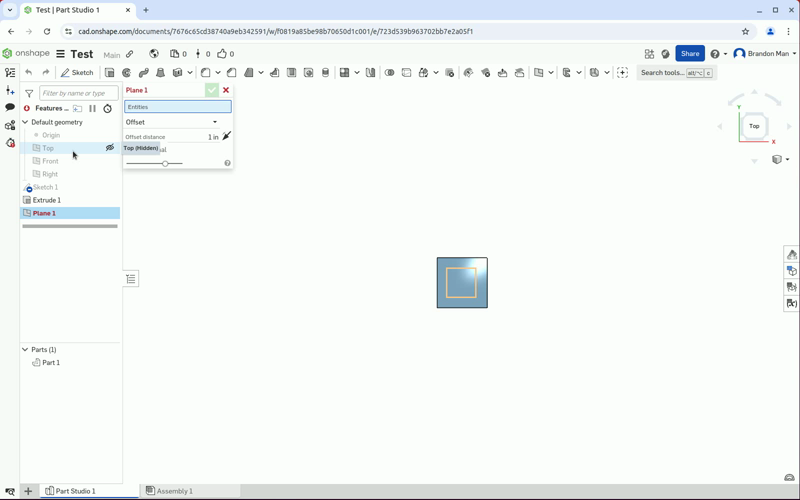
click(73, 150)
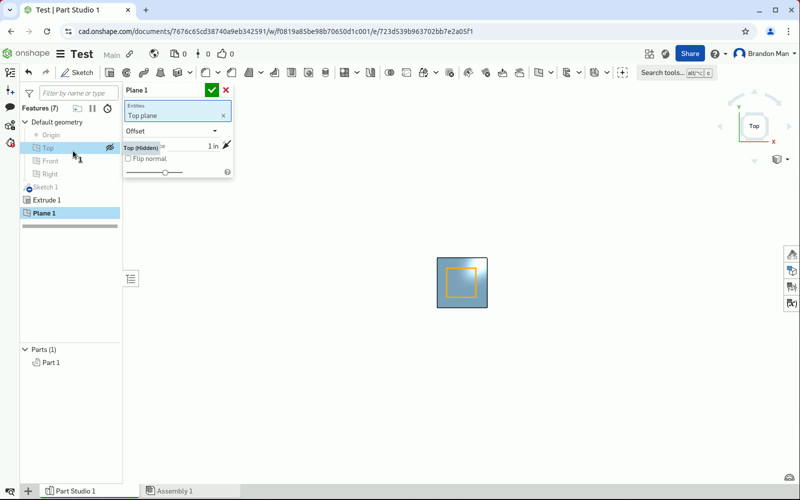
key(tab, 2)
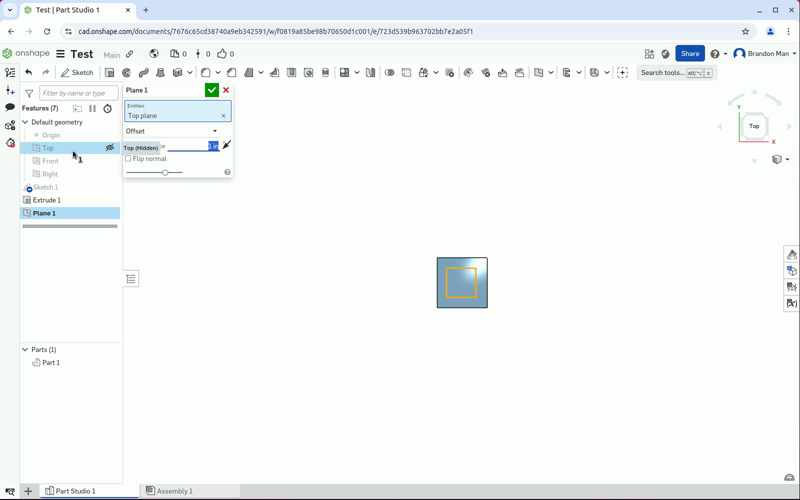
text(23.108)
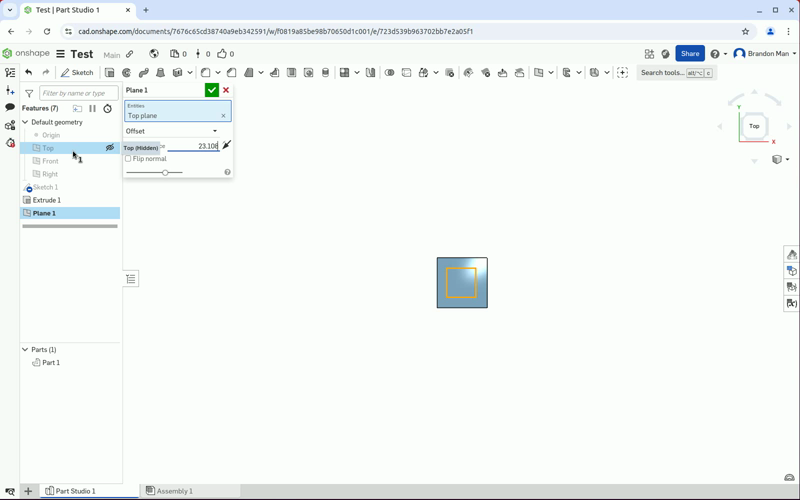
key(enter, 2)
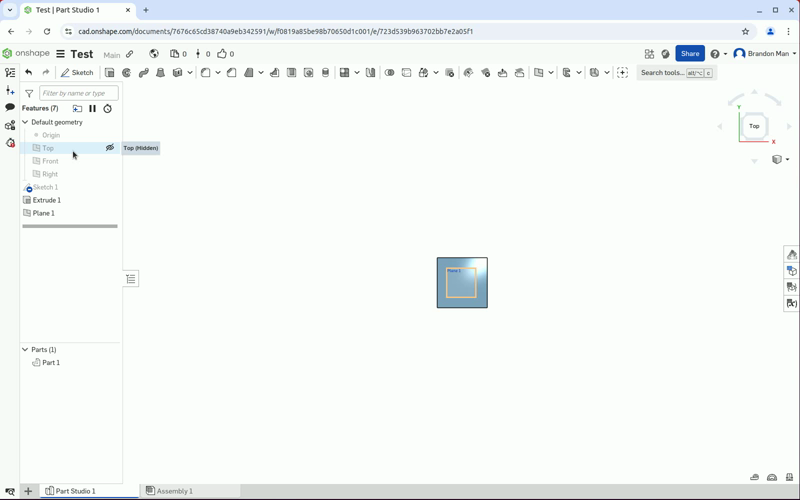
key(shift+s)
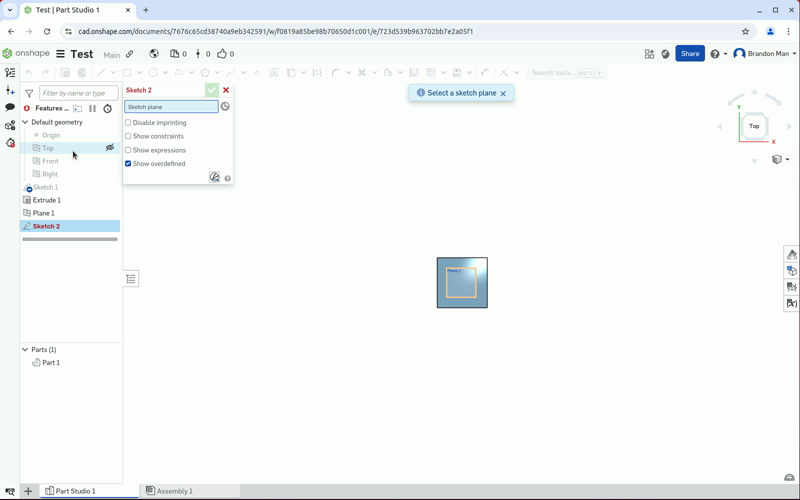
mouse_move(73, 215)
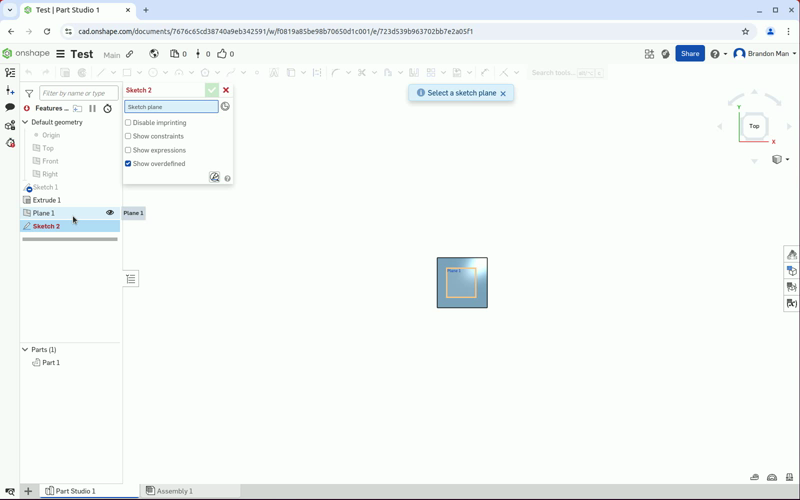
click(73, 215)
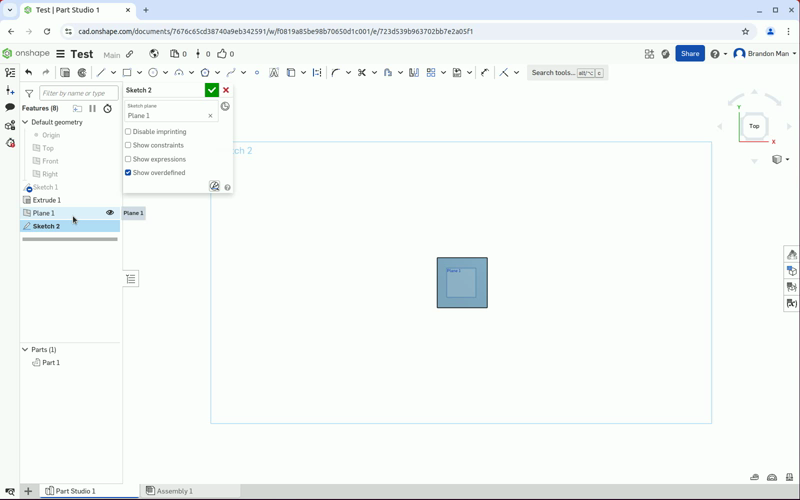
mouse_move(73, 352)
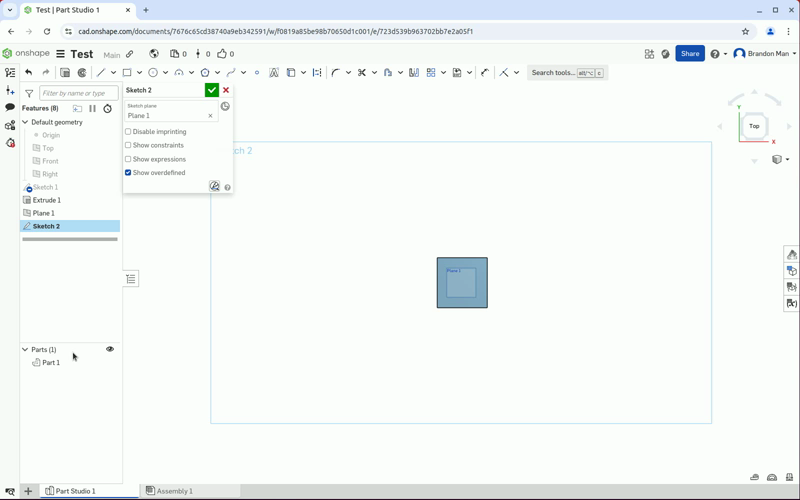
key(y)
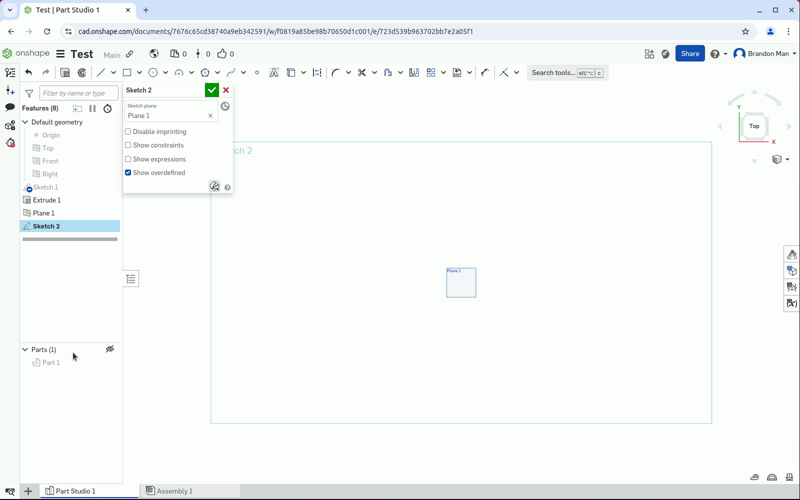
key(l)
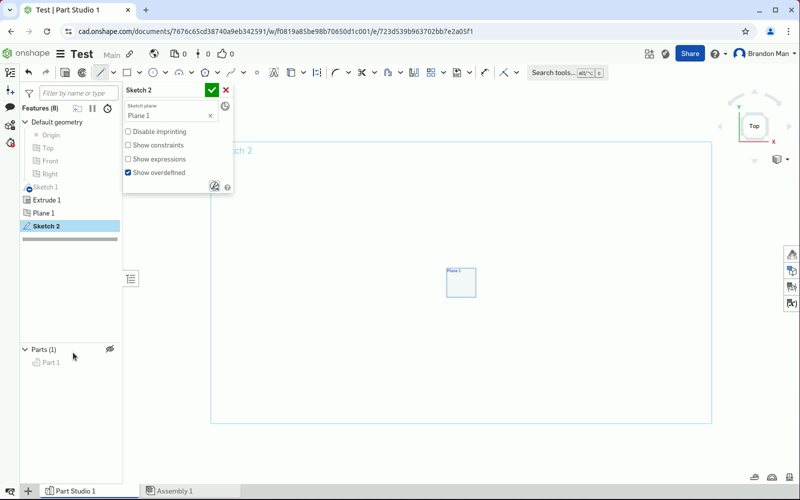
key_down(shift)
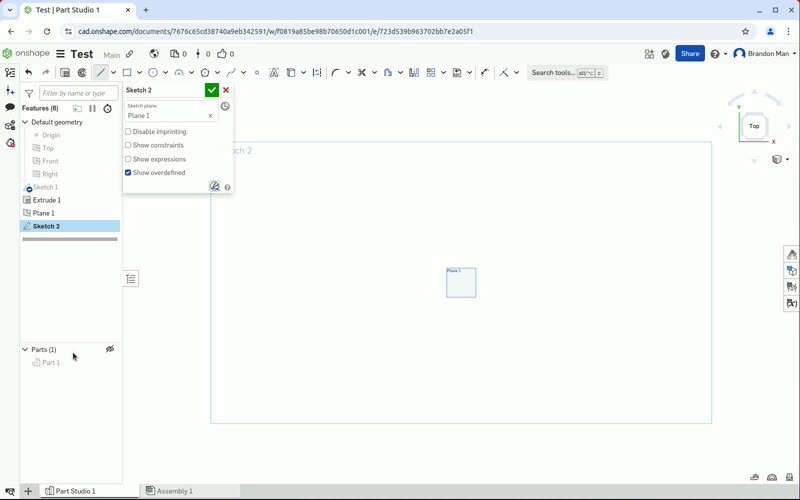
mouse_move(451, 307)
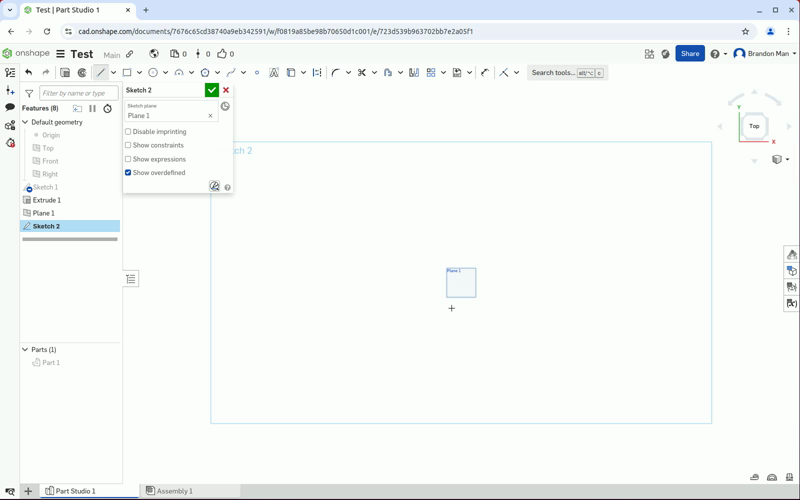
click(451, 307)
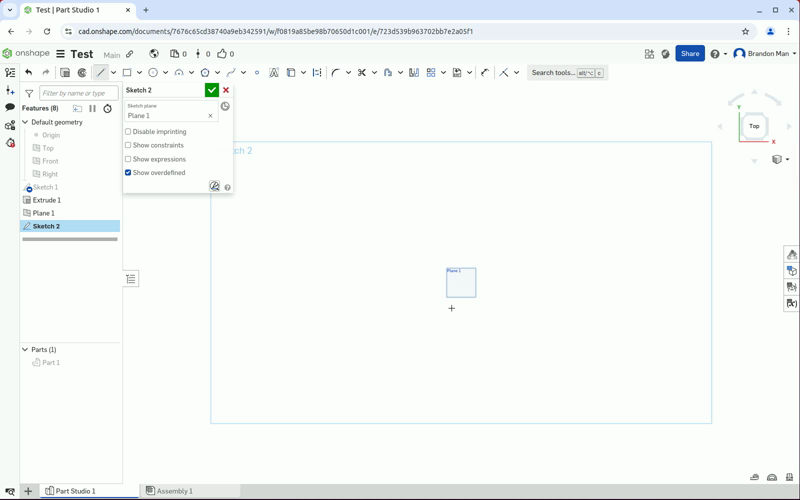
key_up(shift)
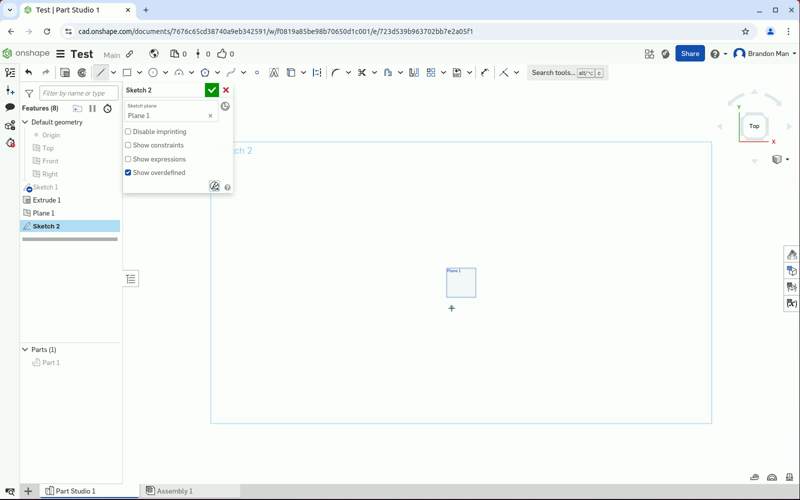
key_down(shift)
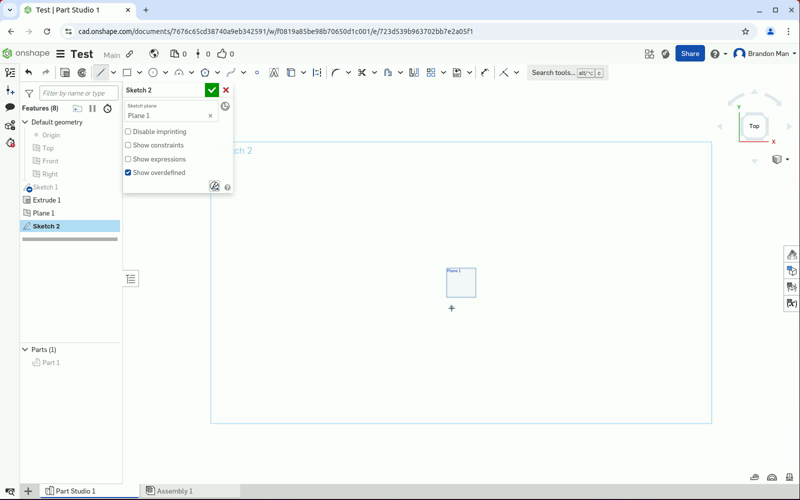
mouse_move(481, 307)
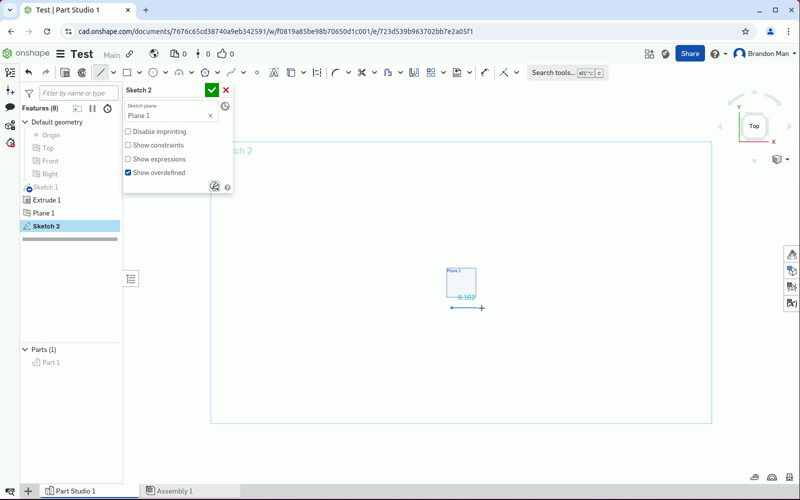
mouse_move(473, 307)
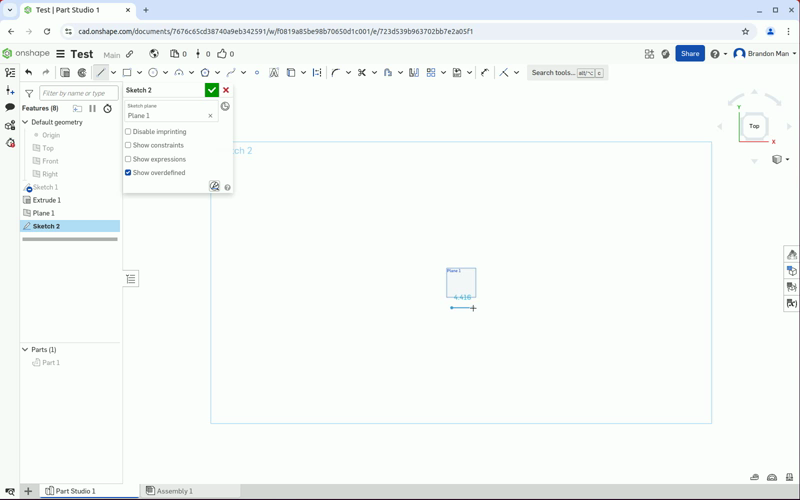
click(473, 307)
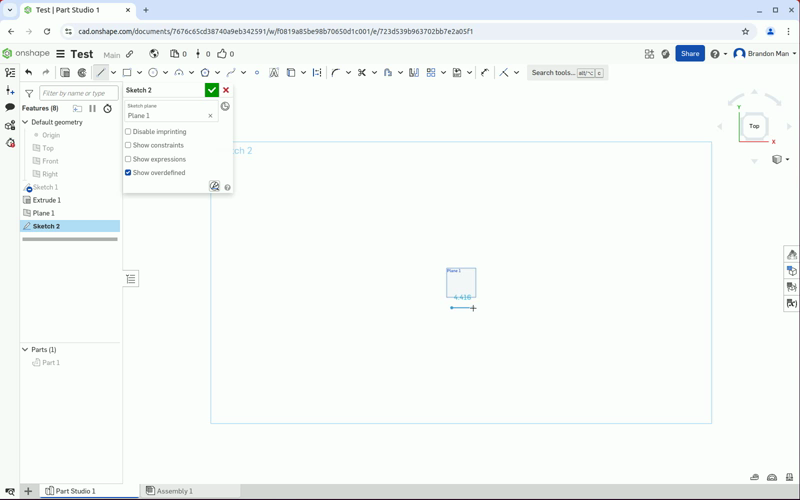
key_up(shift)
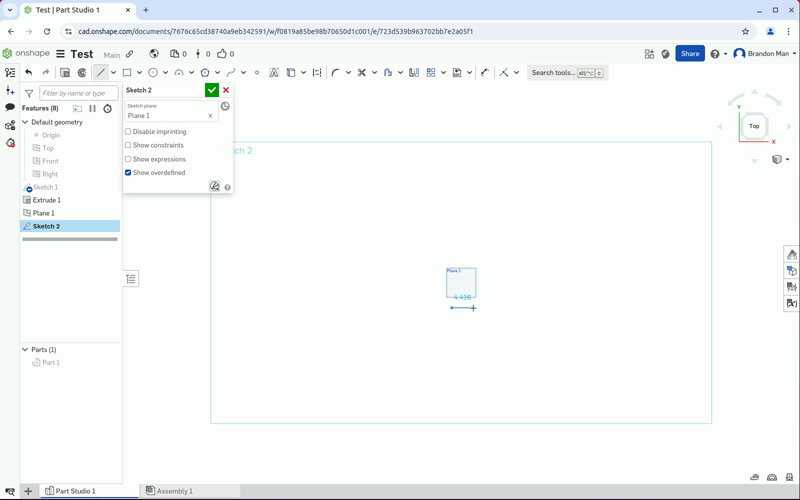
key_down(shift)
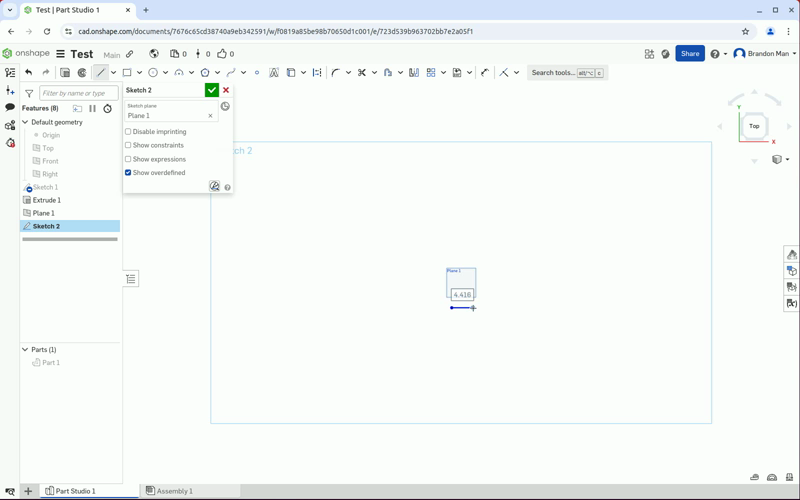
mouse_move(503, 307)
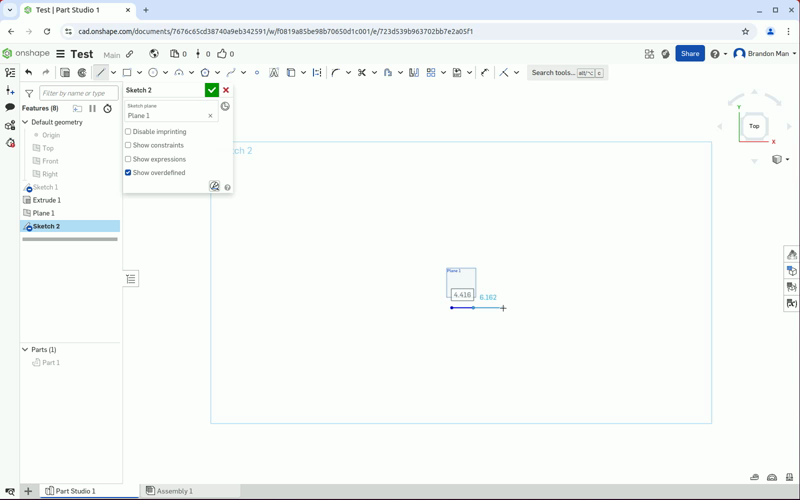
mouse_move(473, 257)
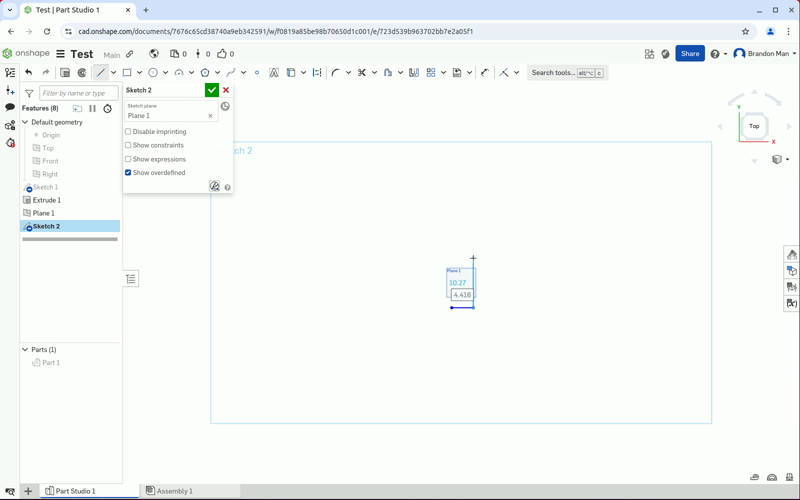
click(473, 257)
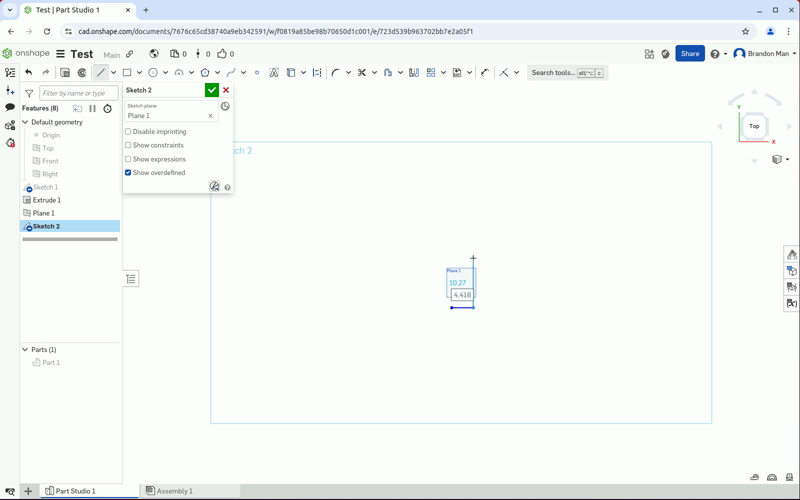
key_up(shift)
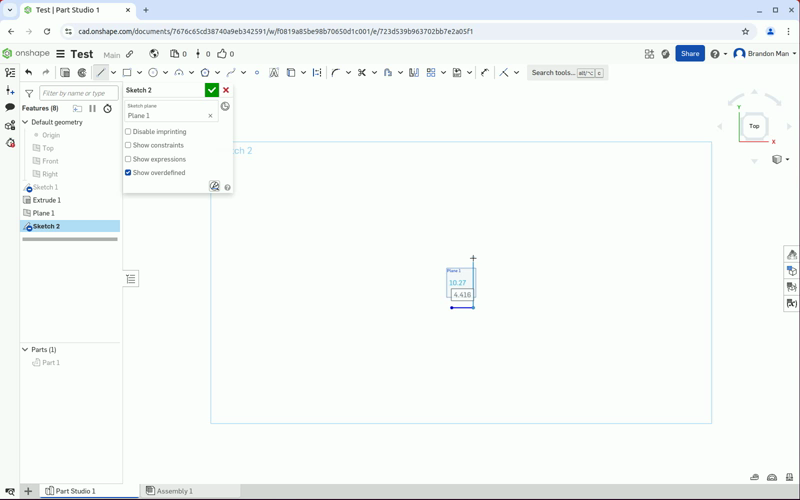
key_down(shift)
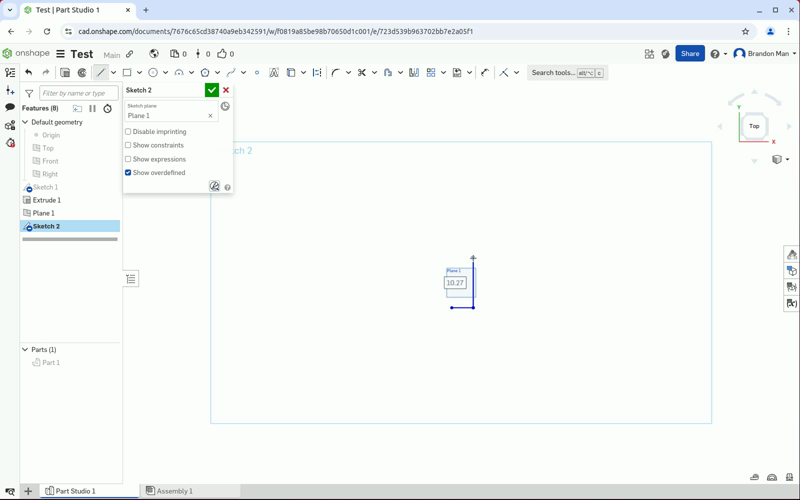
mouse_move(503, 257)
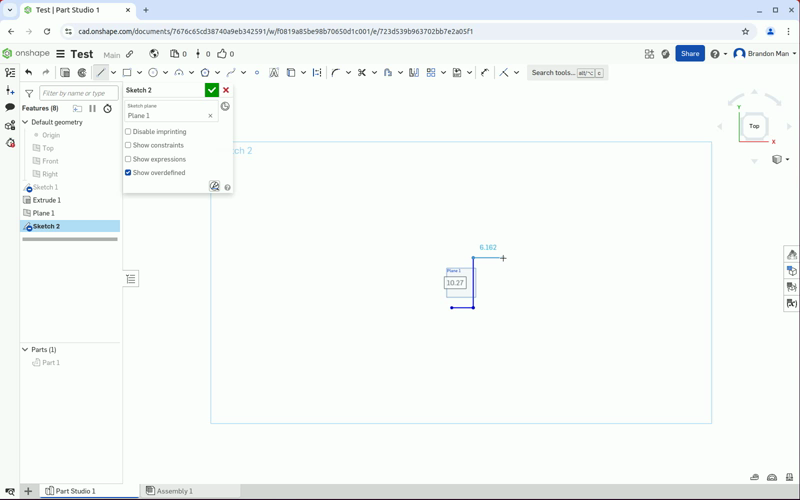
mouse_move(451, 257)
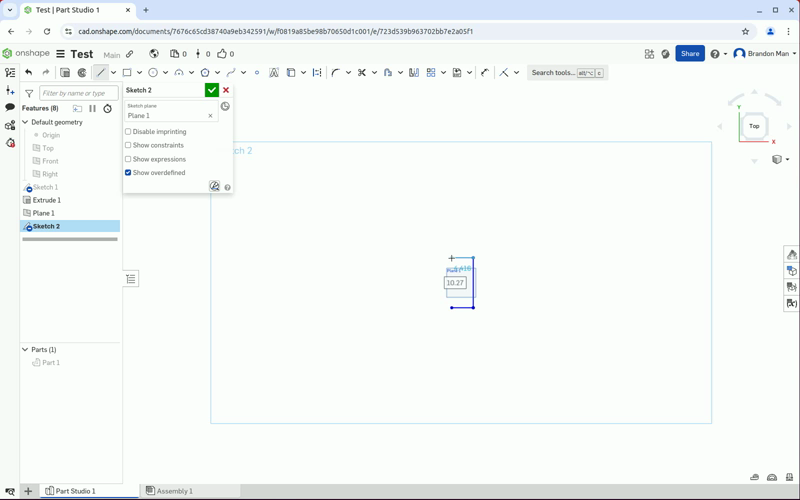
click(451, 257)
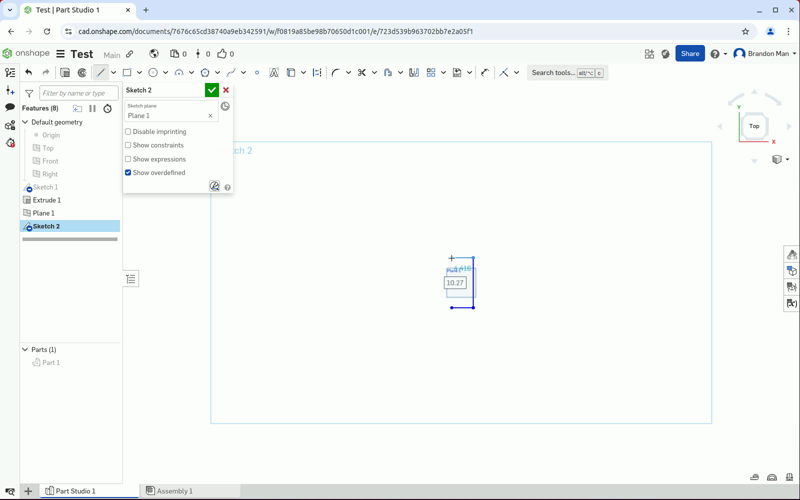
key_up(shift)
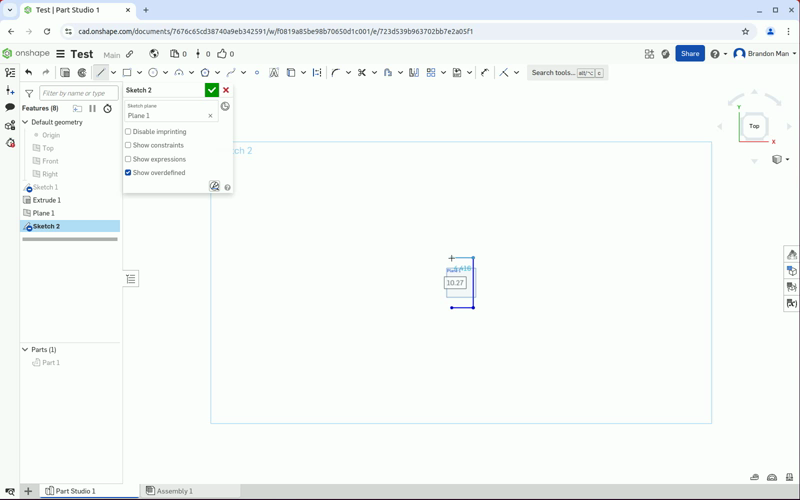
mouse_move(481, 257)
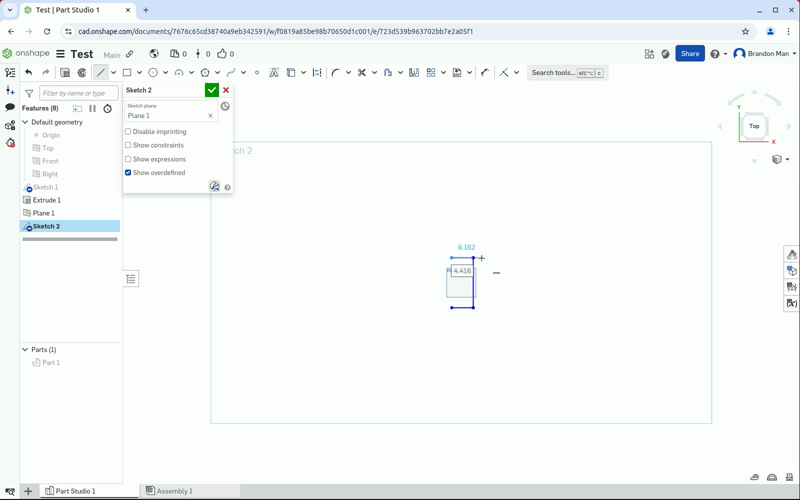
key_down(shift)
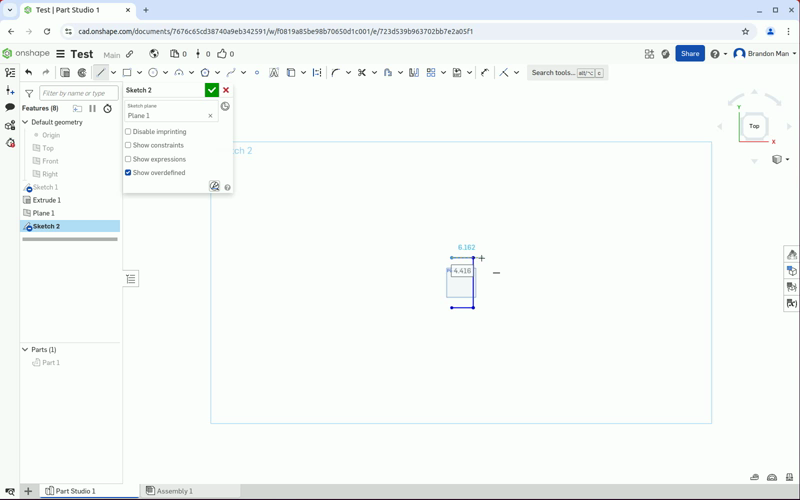
mouse_move(451, 307)
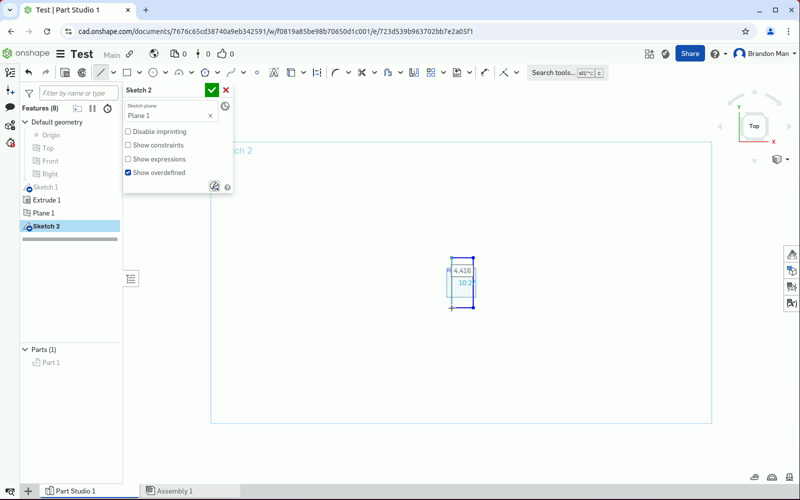
key_up(shift)
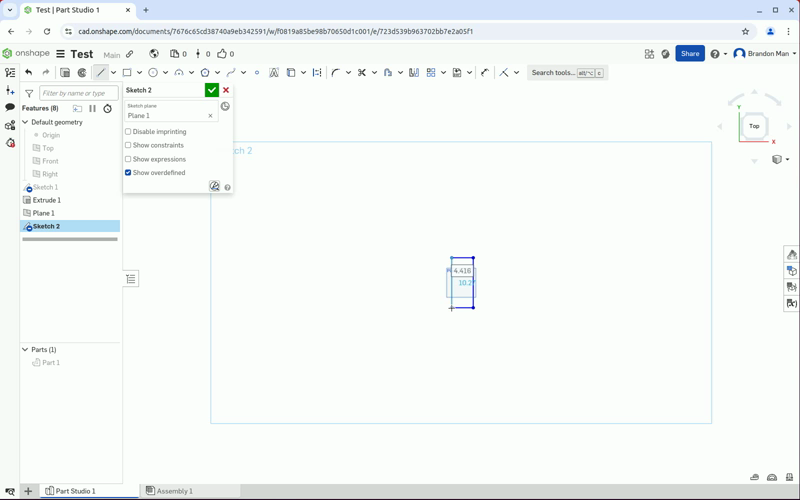
click(451, 307)
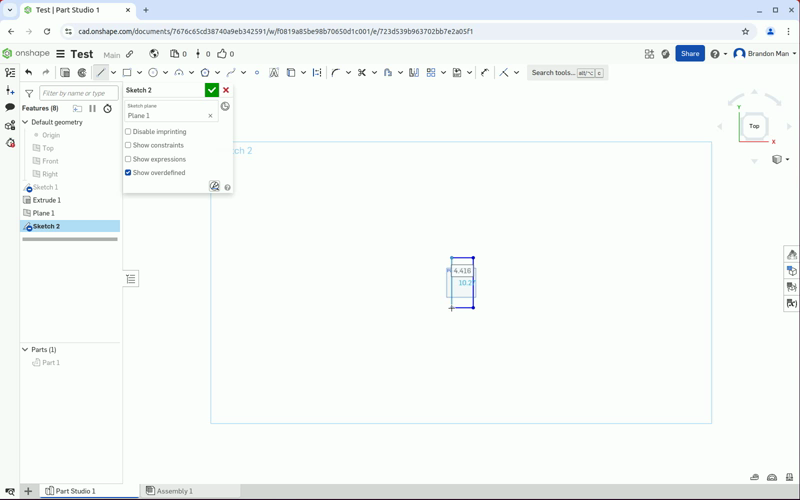
key(esc)
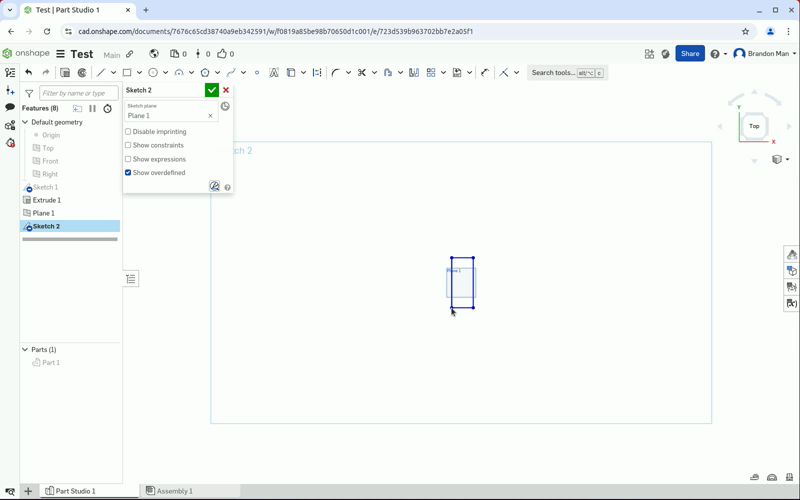
mouse_move(458, 299)
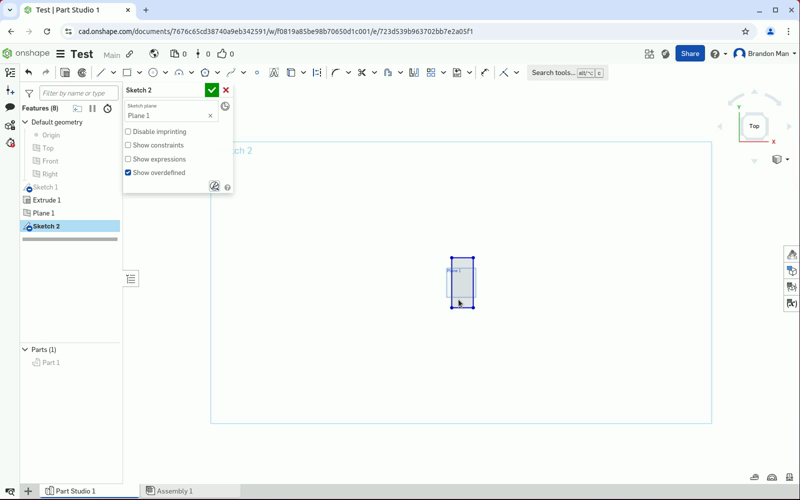
scroll(6)
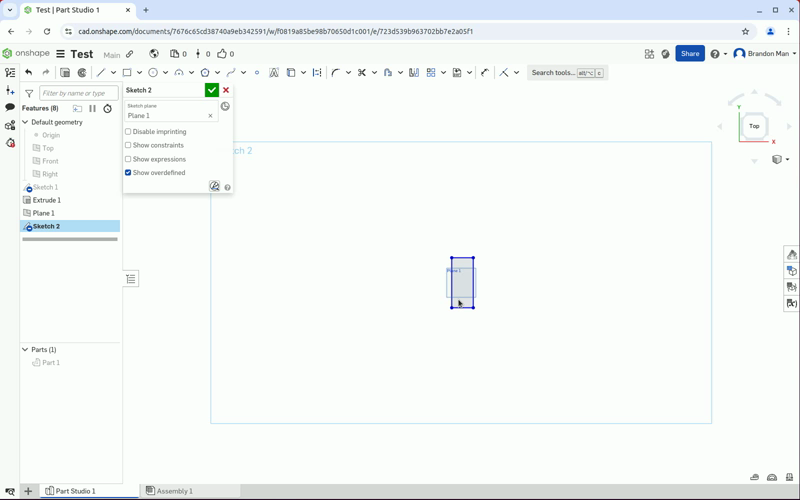
scroll(6)
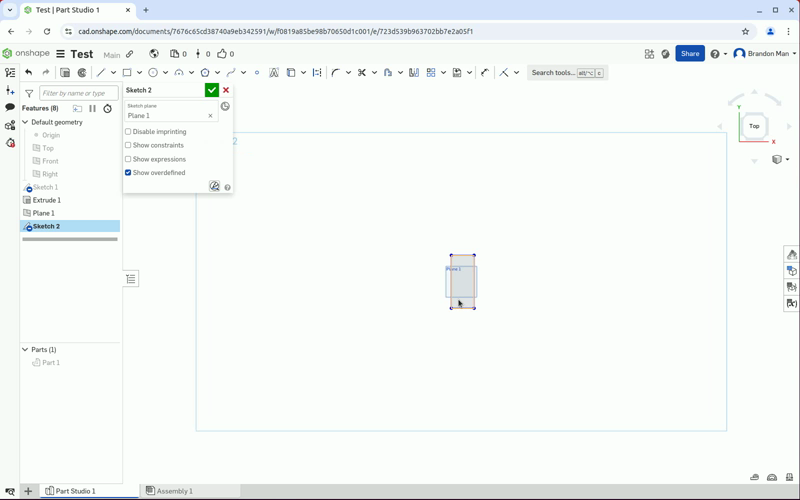
scroll(6)
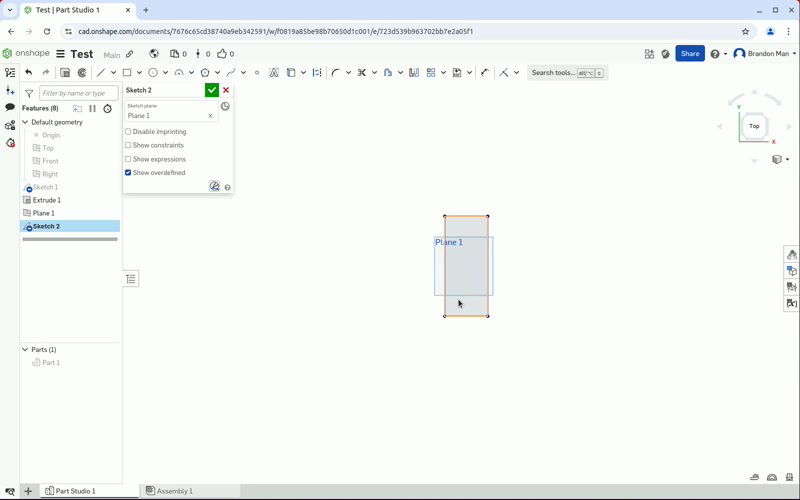
scroll(6)
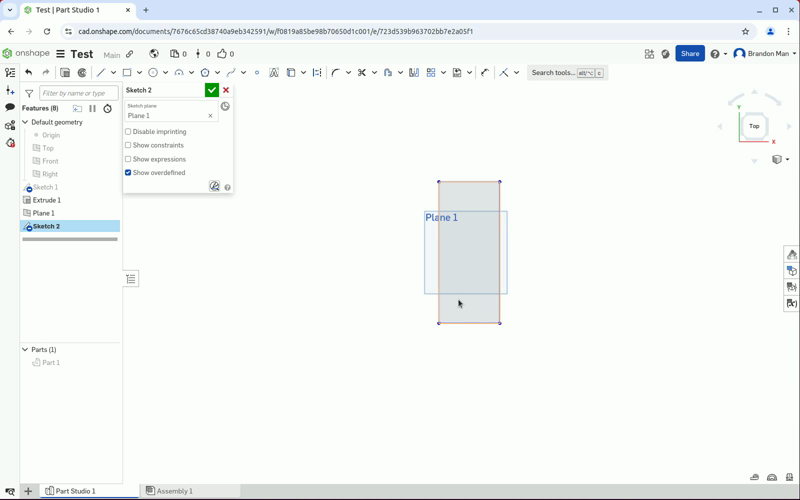
scroll(6)
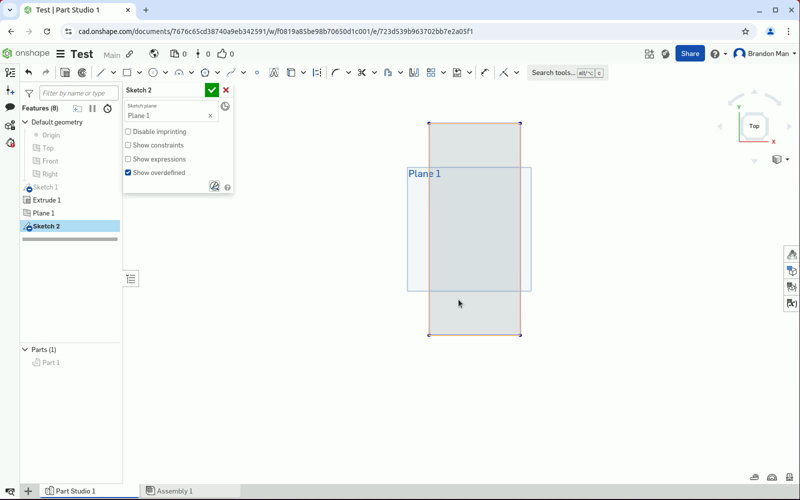
scroll(6)
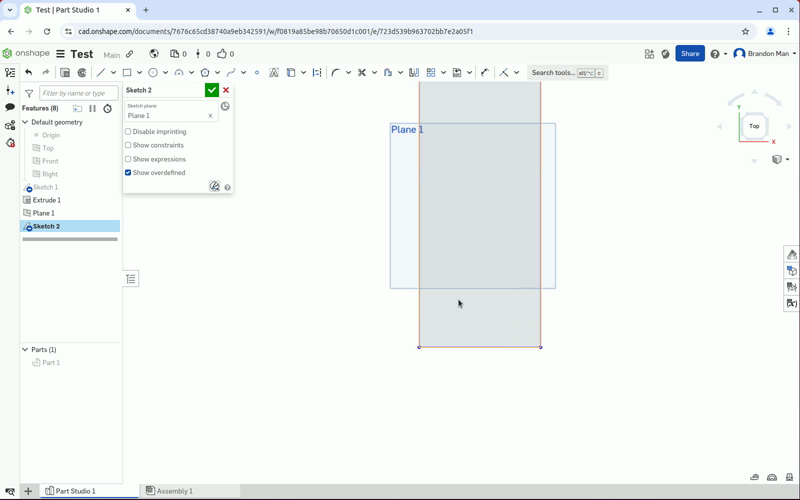
scroll(6)
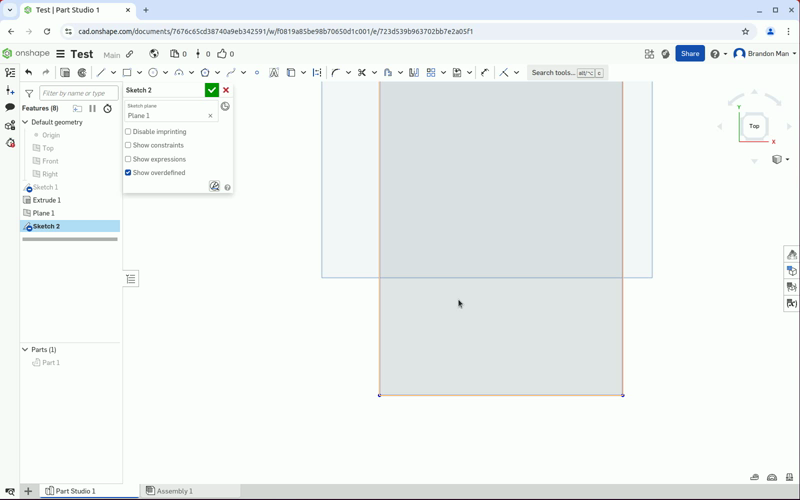
click(458, 299)
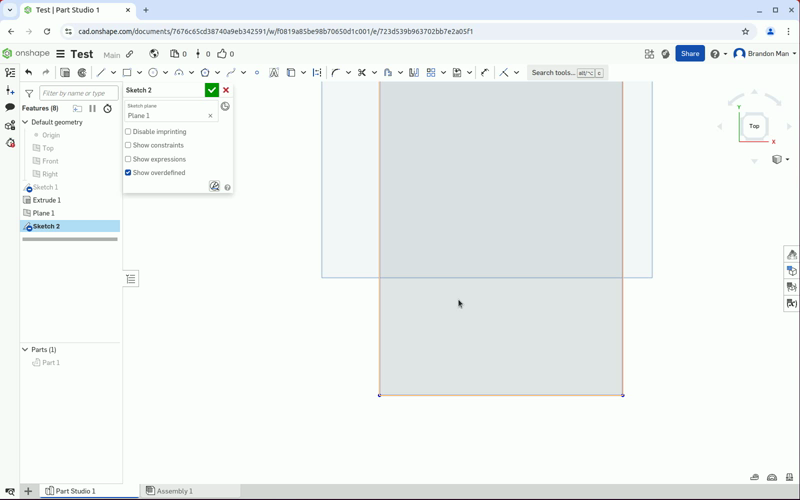
scroll(-6)
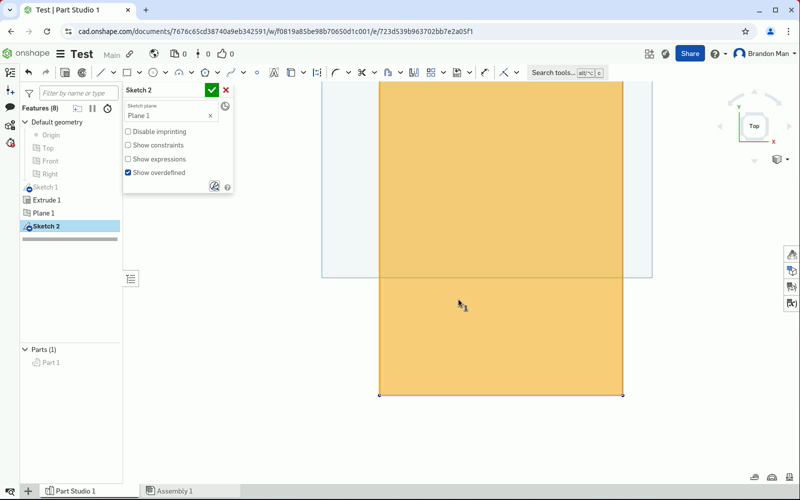
scroll(-6)
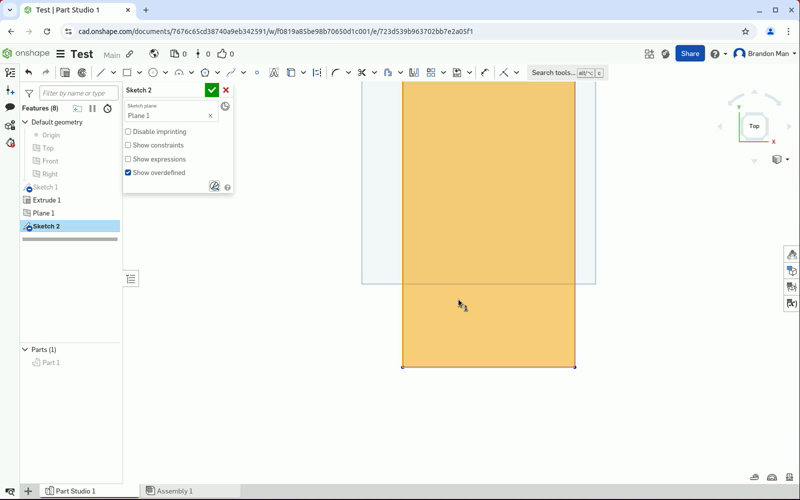
scroll(-6)
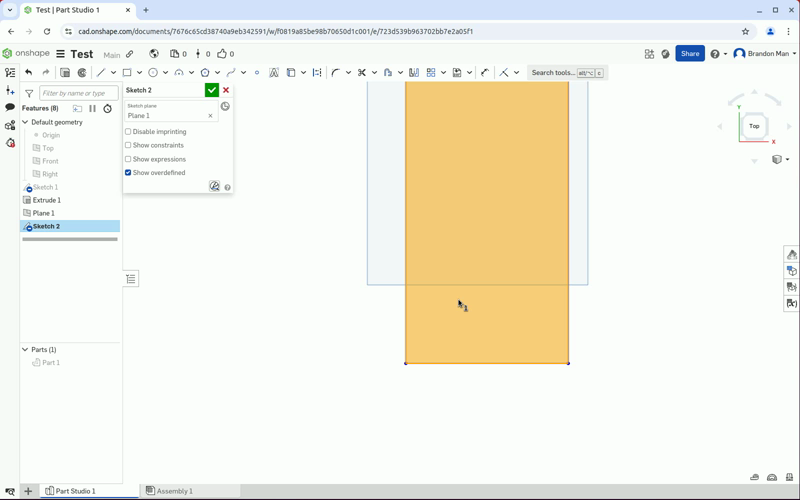
scroll(-6)
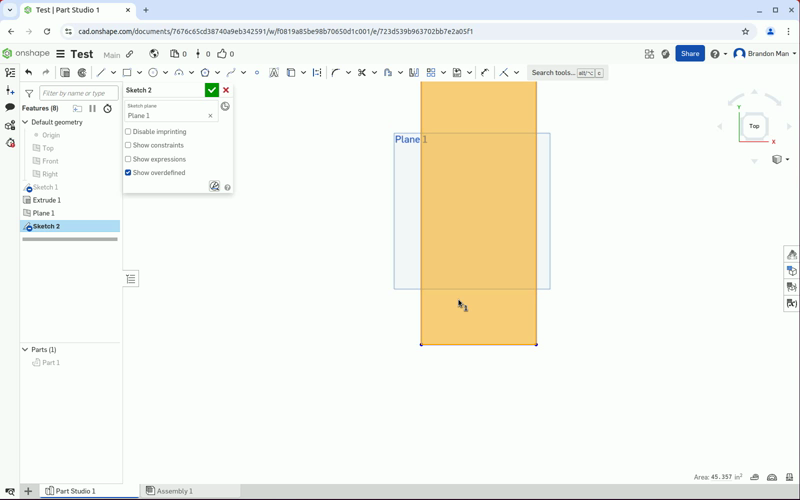
scroll(-6)
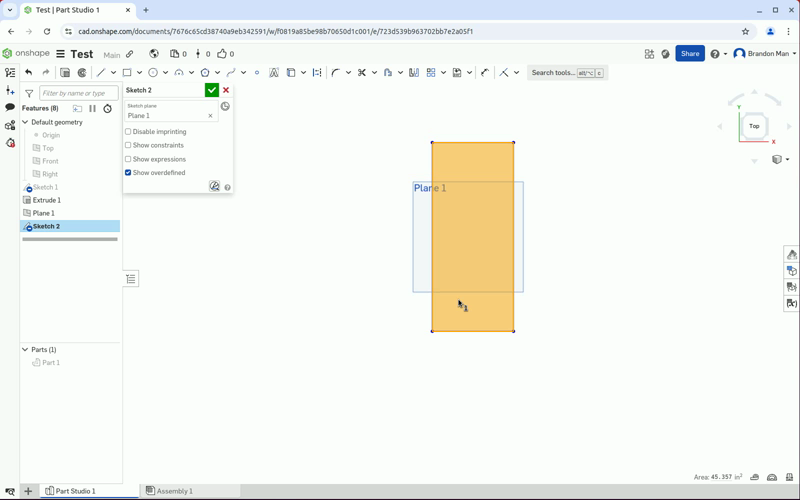
scroll(-6)
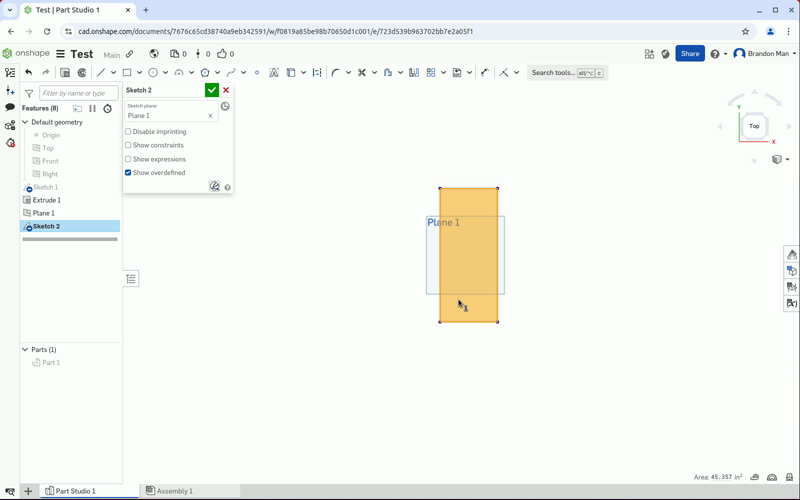
scroll(-6)
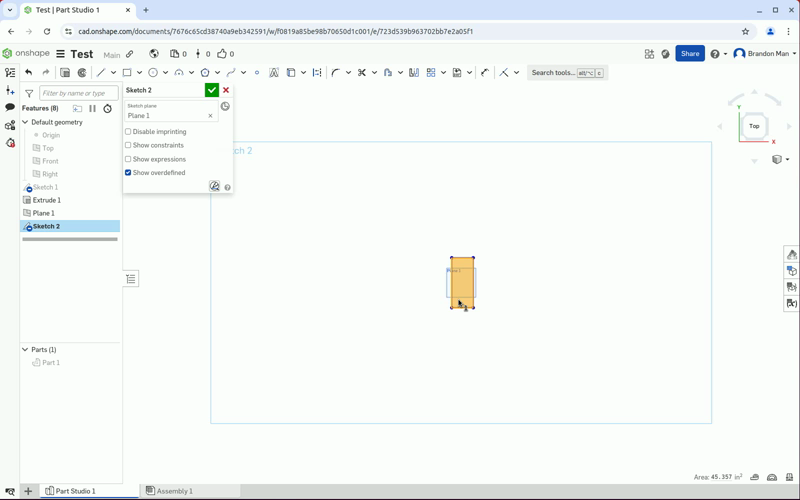
mouse_move(73, 352)
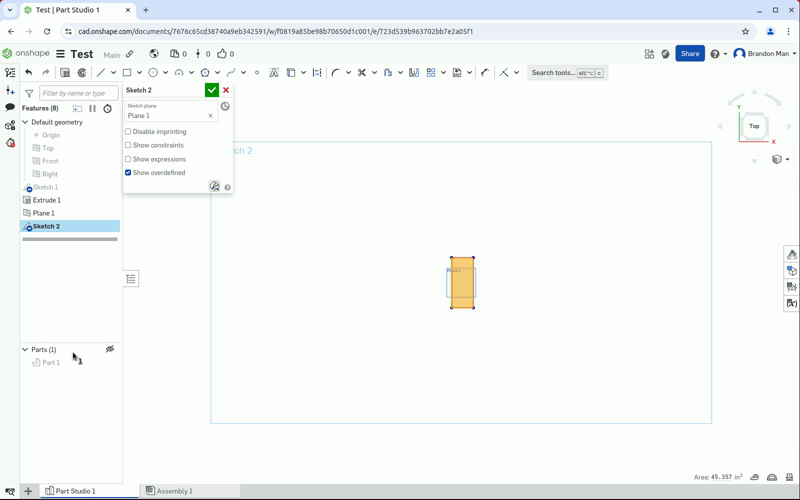
key(shift+y)
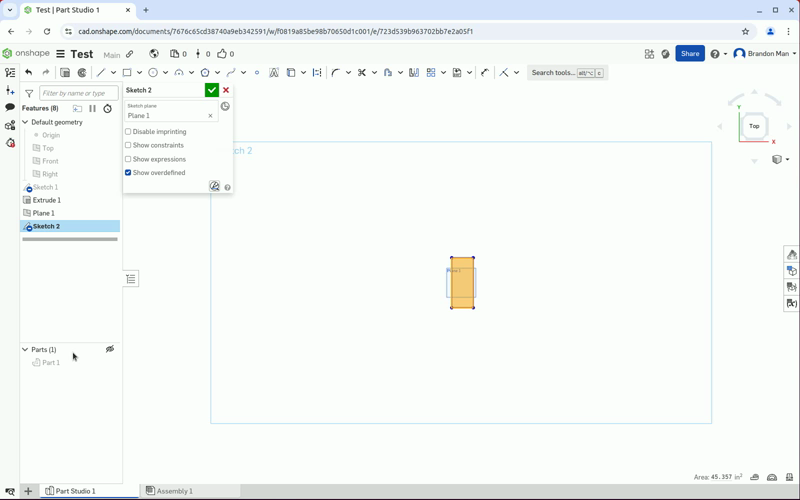
key(shift+e)
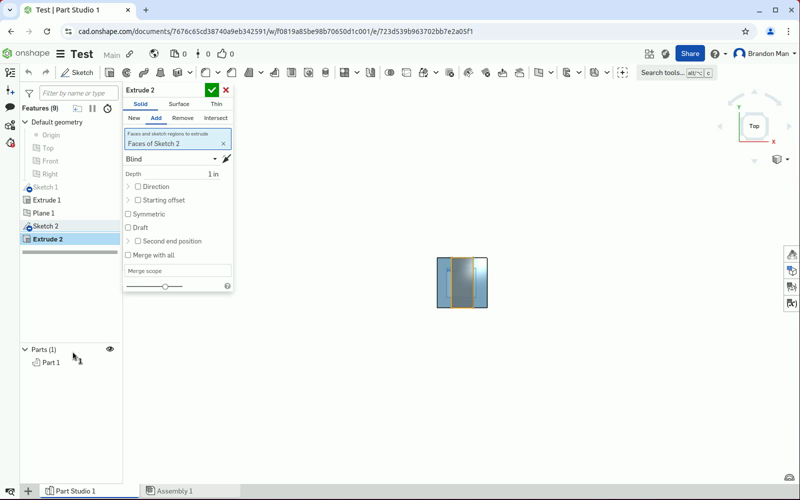
mouse_move(143, 106)
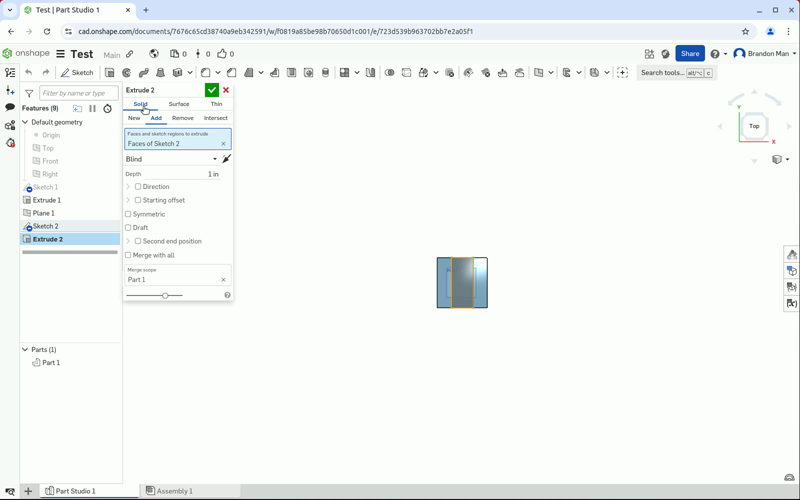
click(143, 106)
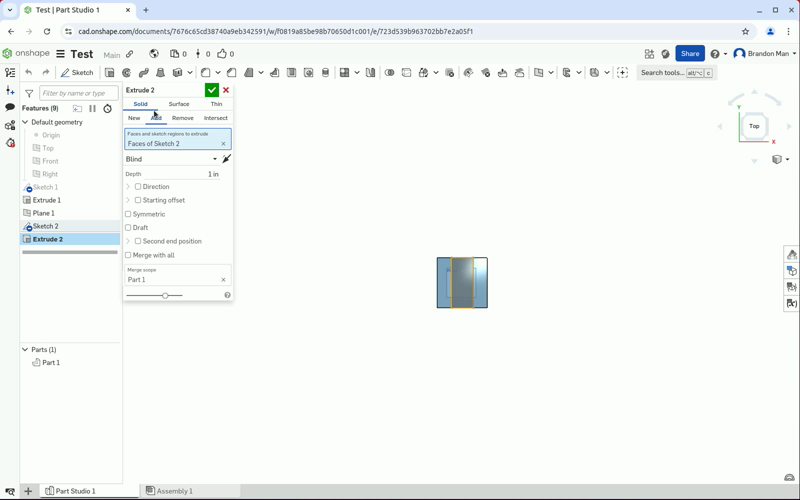
mouse_move(186, 120)
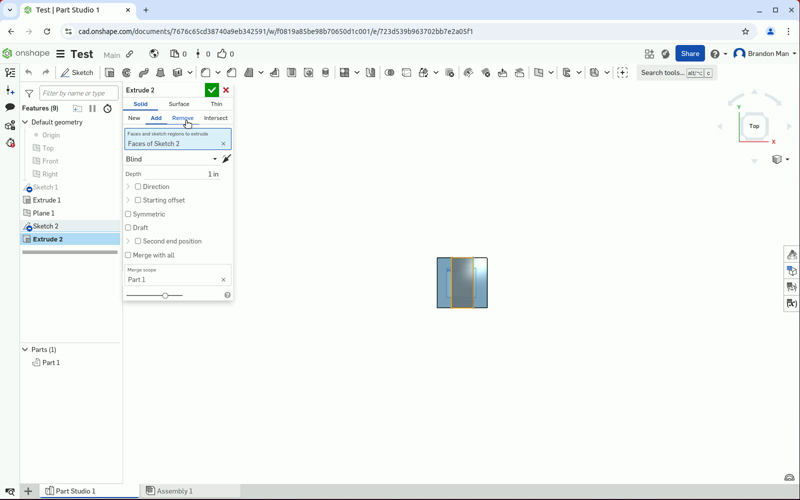
click(186, 120)
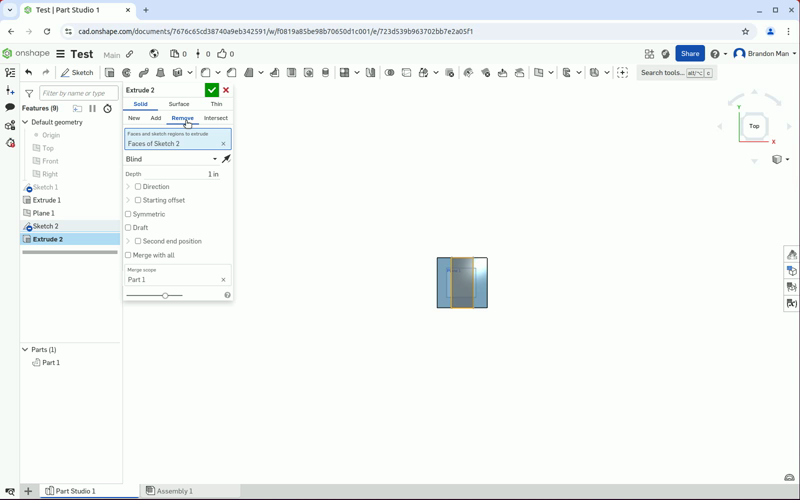
key(tab, 4)
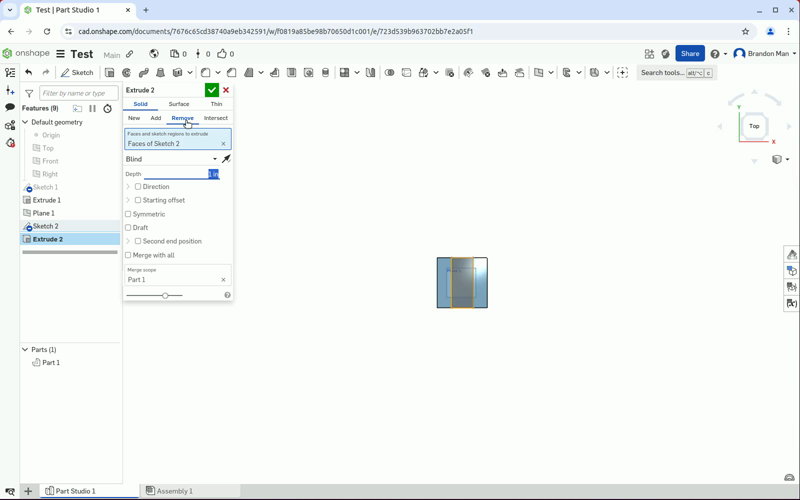
text(10.11)
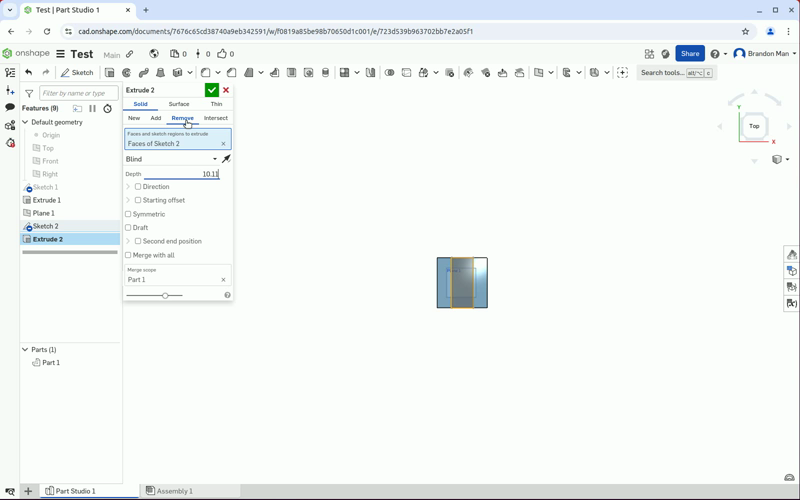
key(tab, 6)
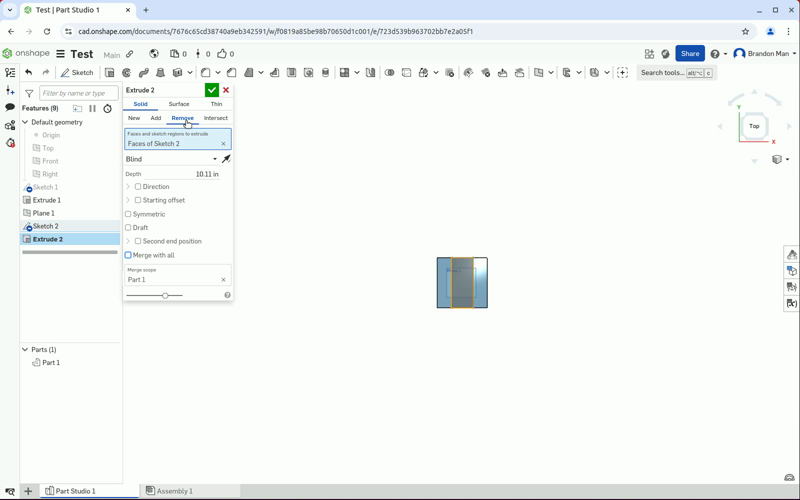
key(space)
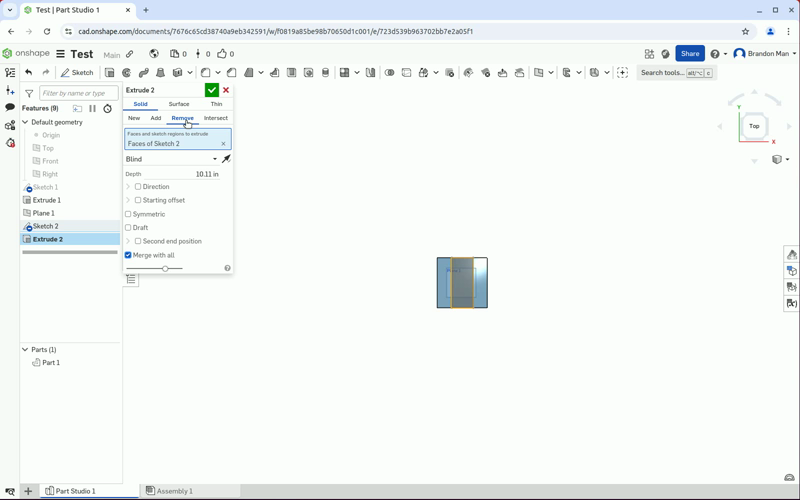
key(enter)
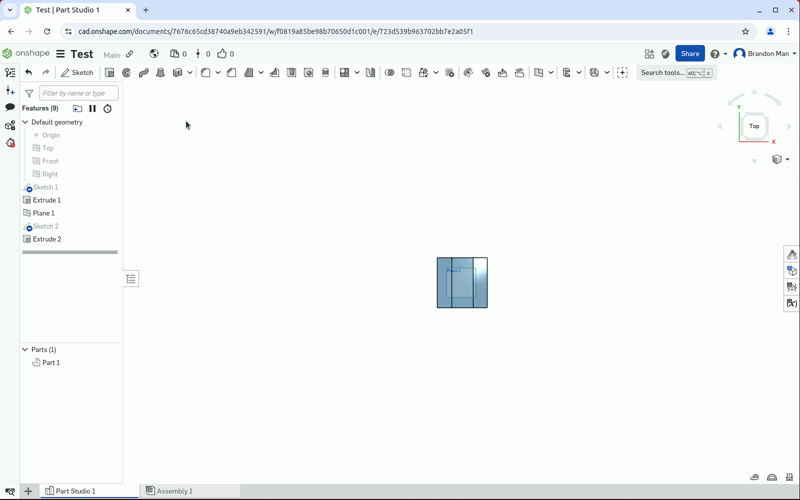
key(shift+h)
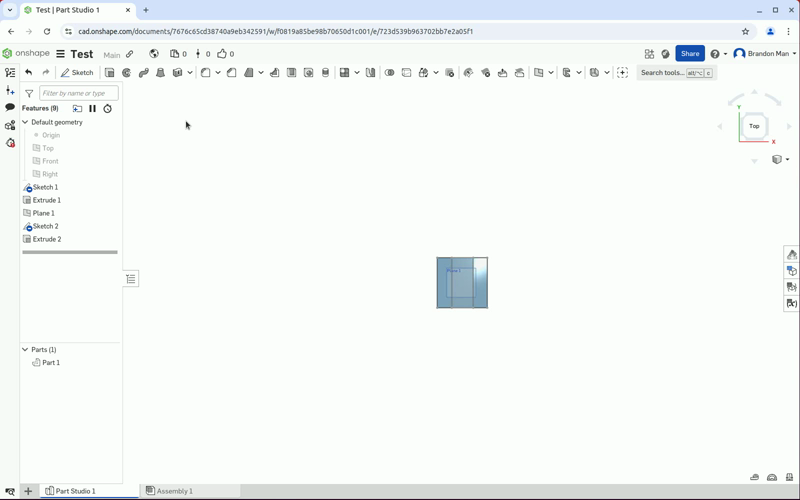
key(shift+h)
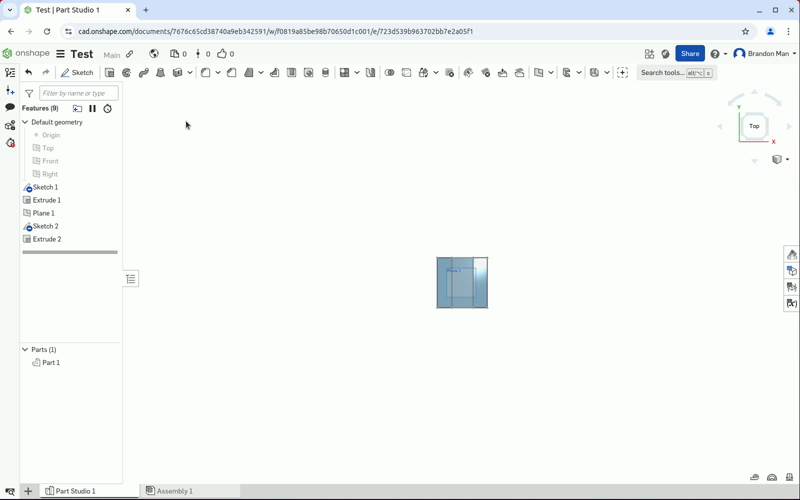
key(shift+7)
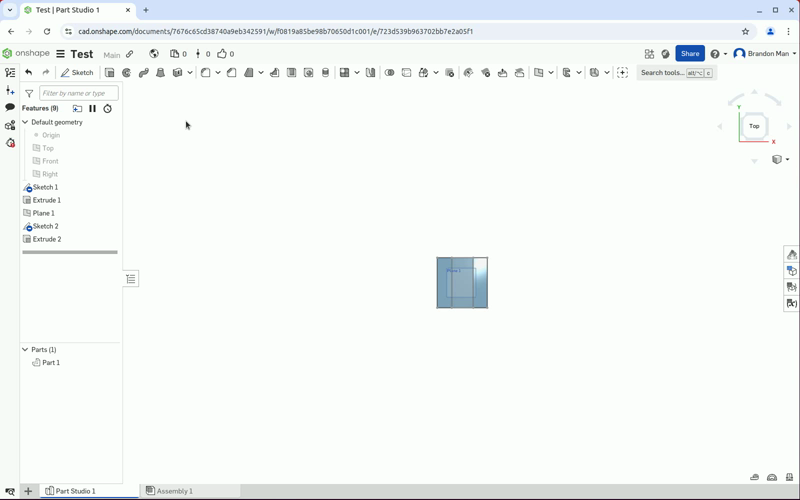
key(up, 3)
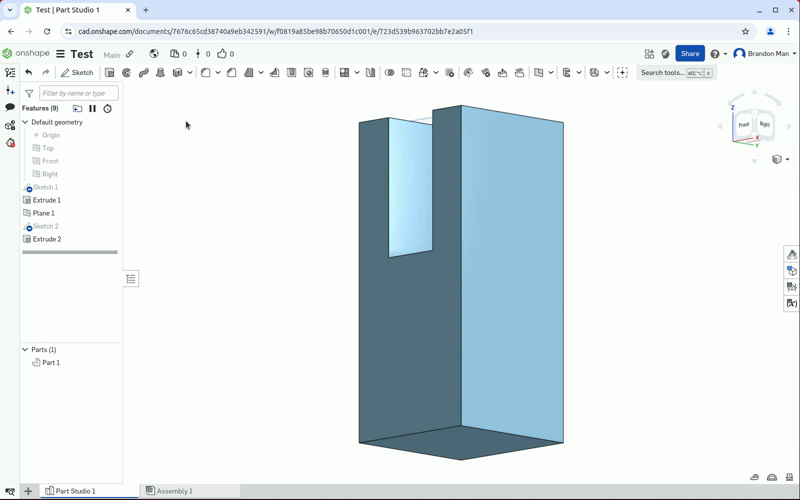
key(left, 3)
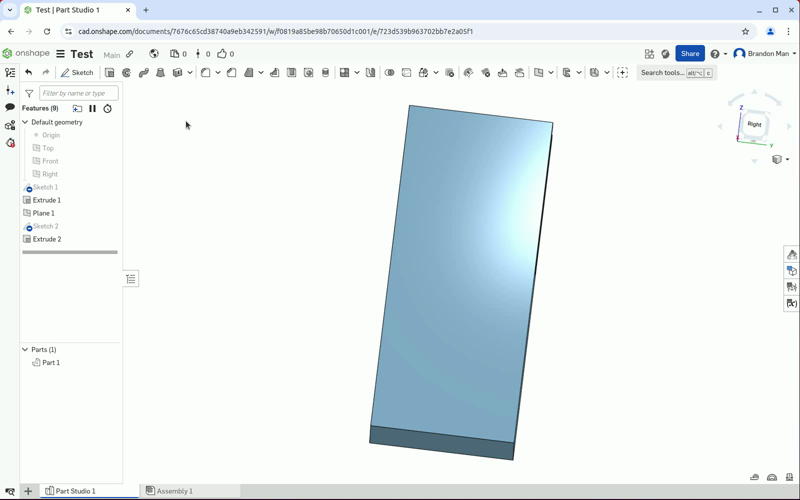
key(right, 3)
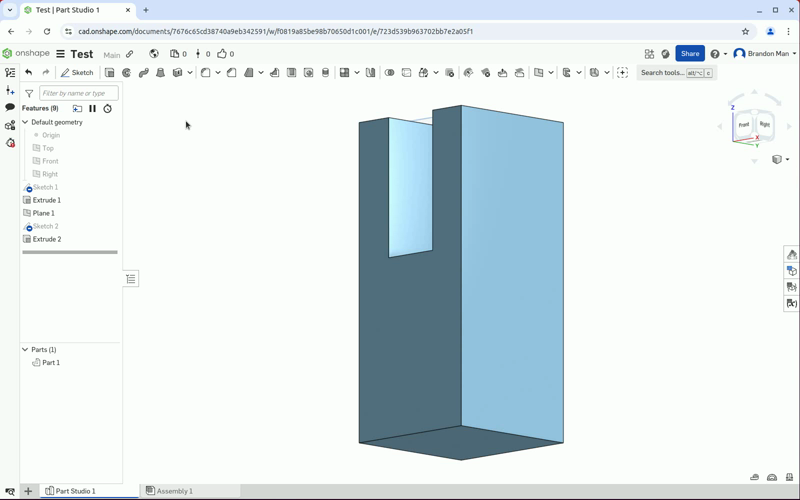
key(down, 3)
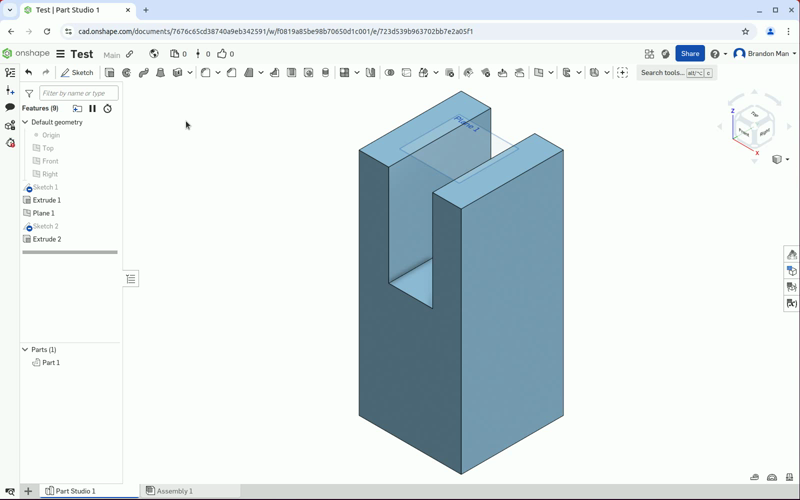
mouse_move(73, 189)
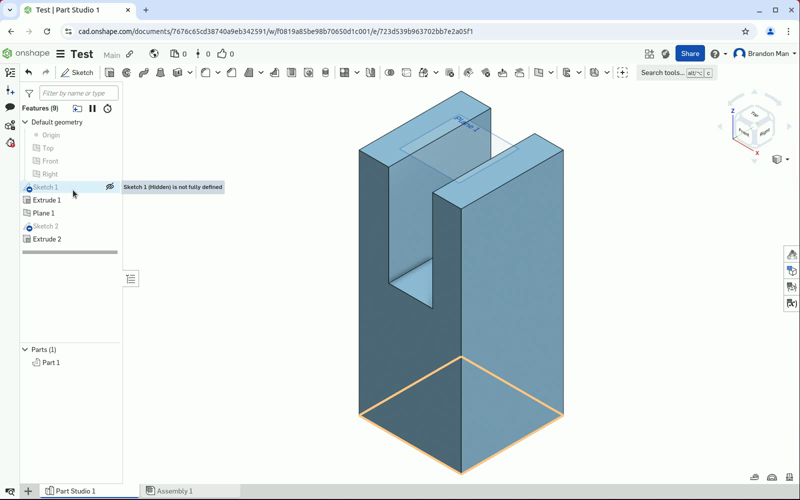
click(73, 189)